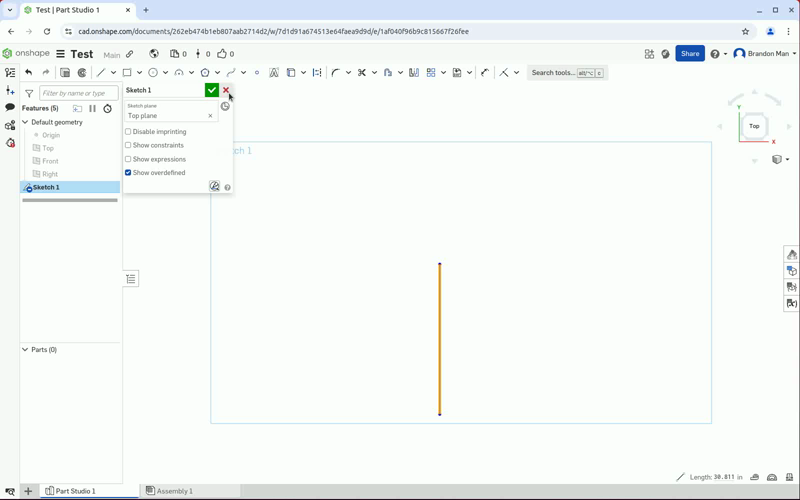
key(shift+h)
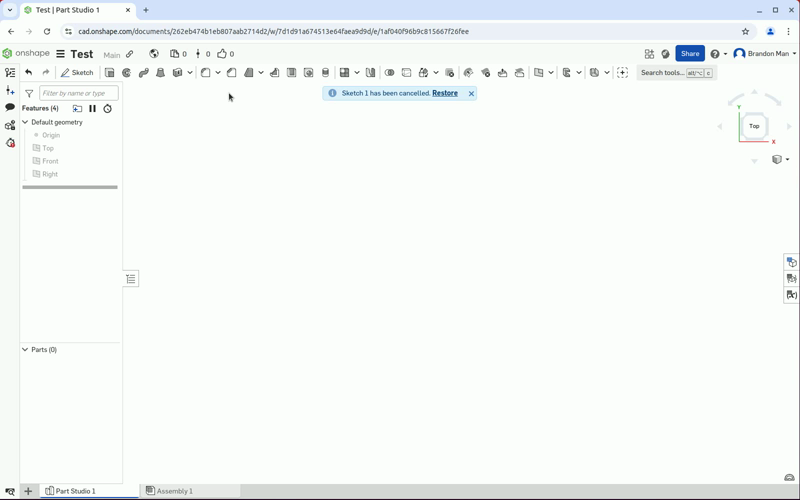
mouse_move(73, 352)
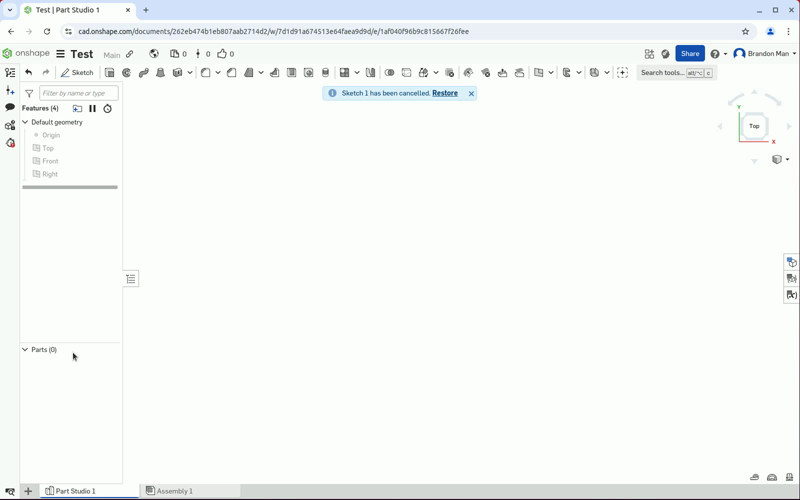
key(y)
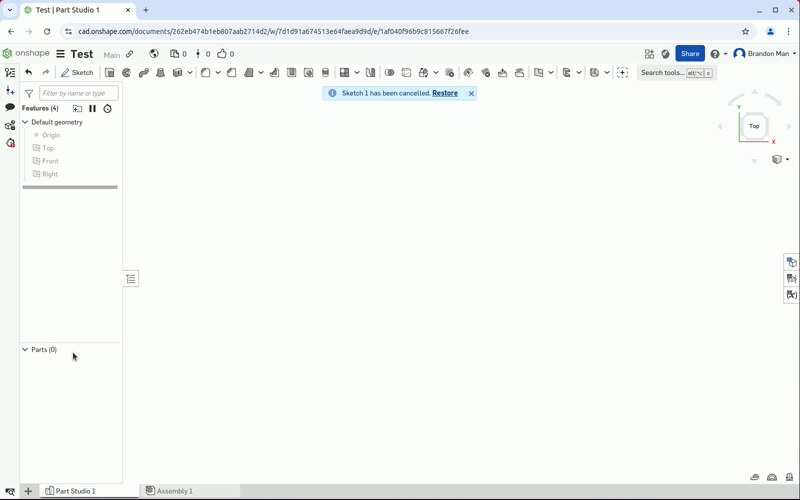
key(shift+p)
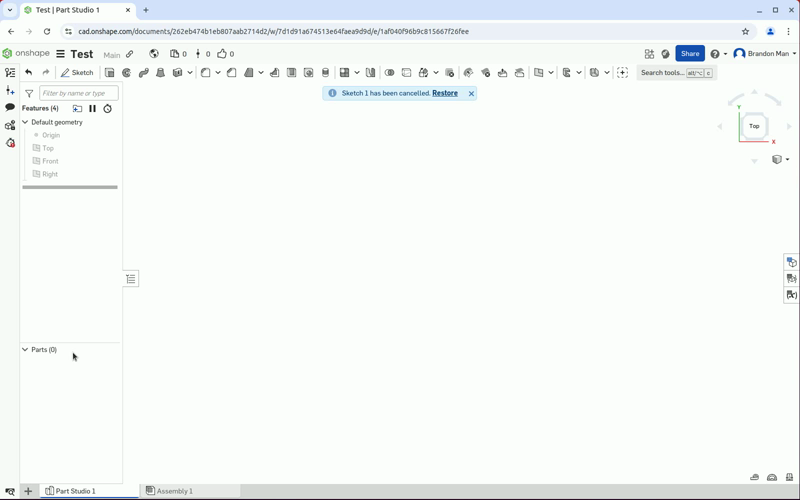
key(space)
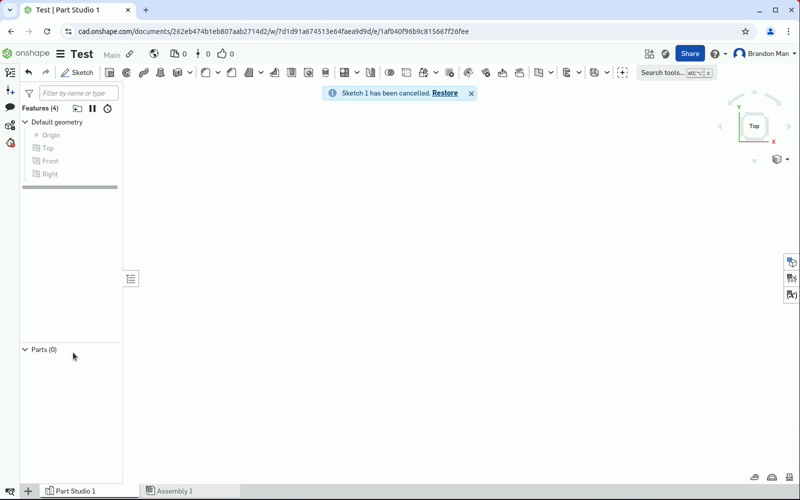
key_down(shift)
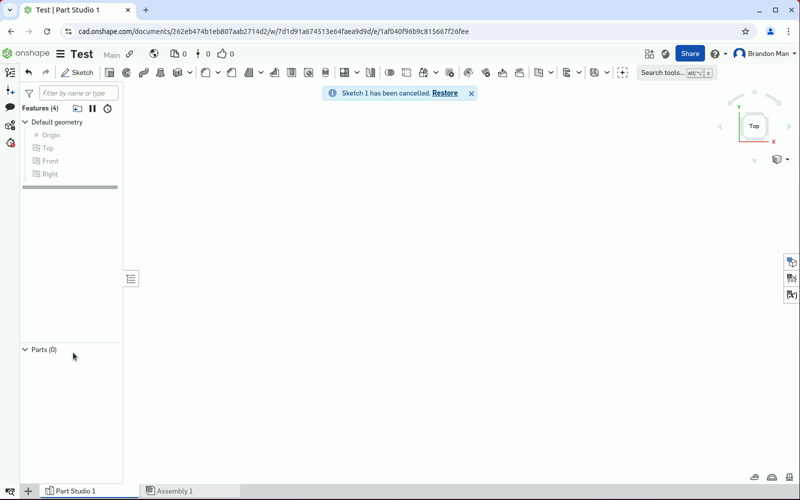
key(up)
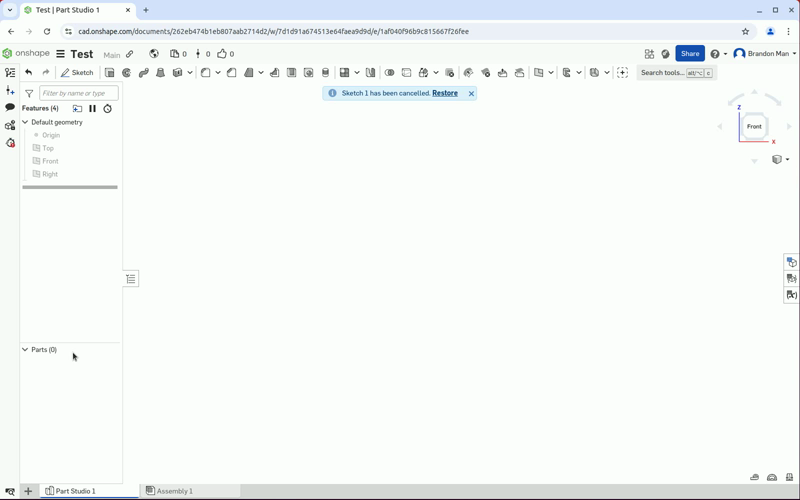
key_up(shift)
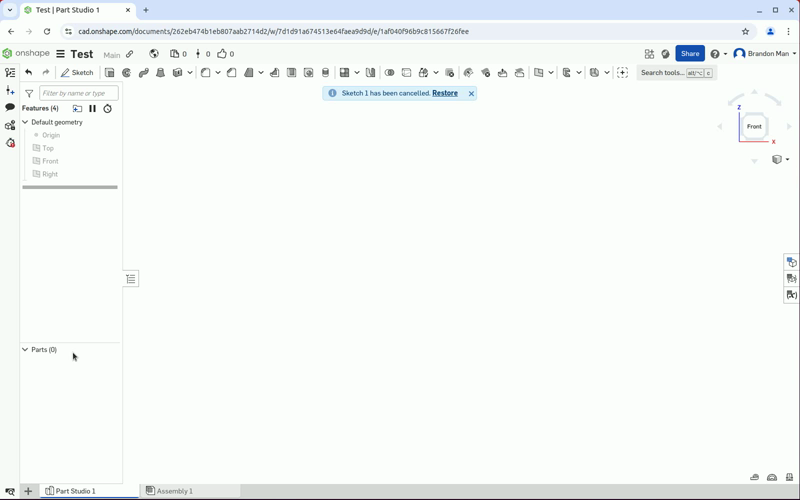
key(space)
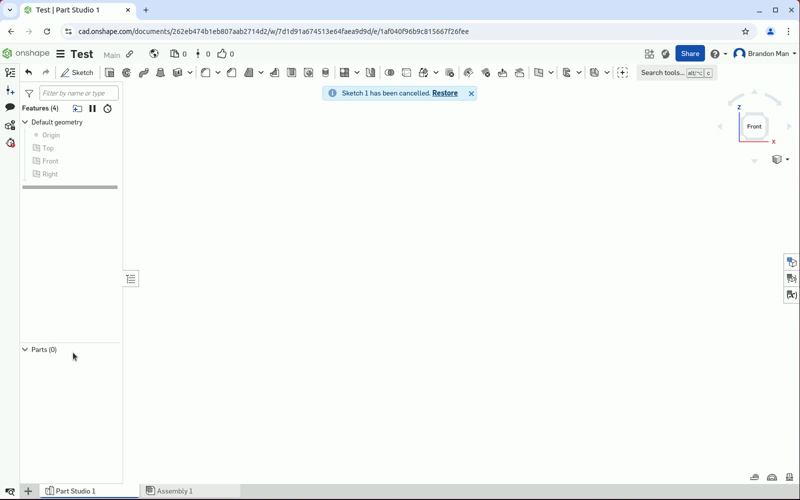
key_down(shift)
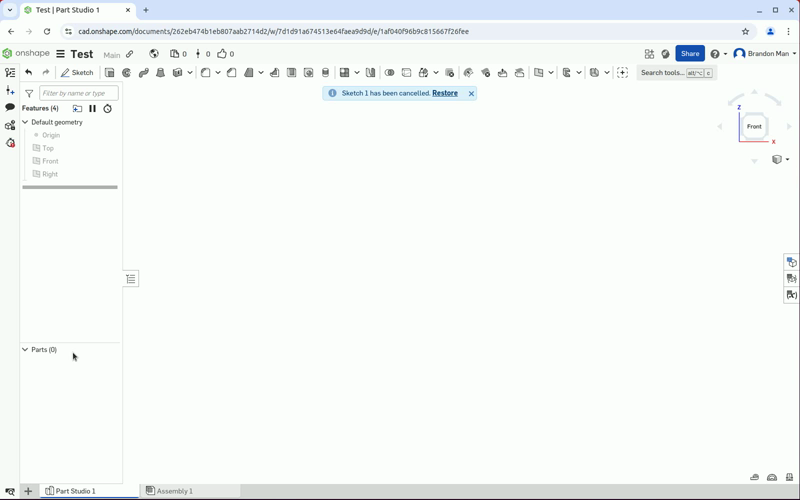
key(left)
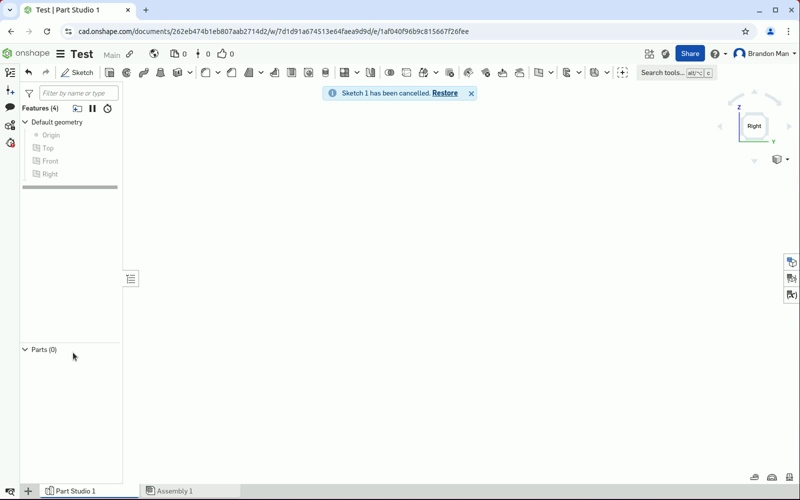
key_up(shift)
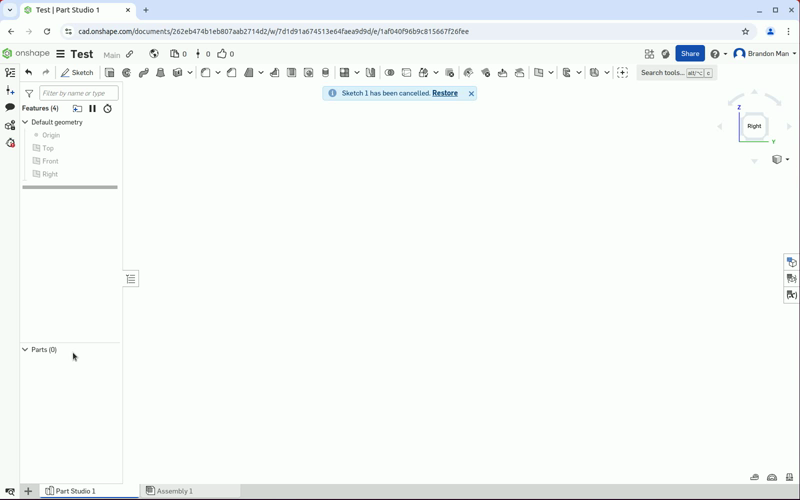
mouse_move(73, 352)
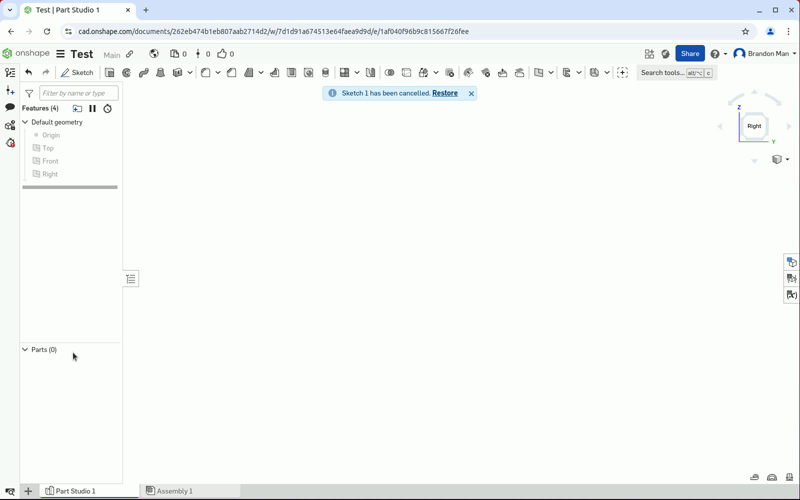
key(shift+y)
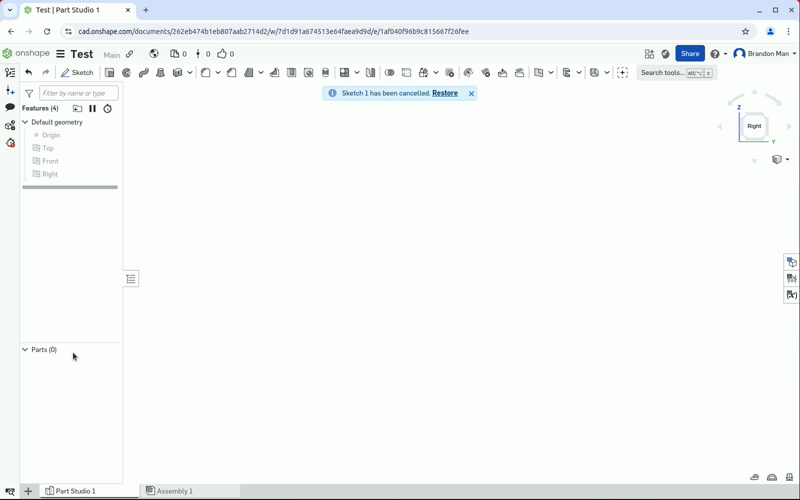
key(shift+s)
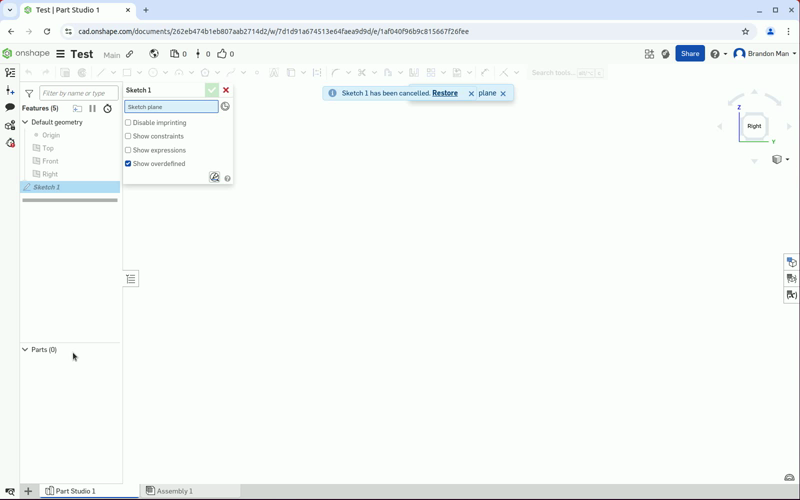
mouse_move(73, 176)
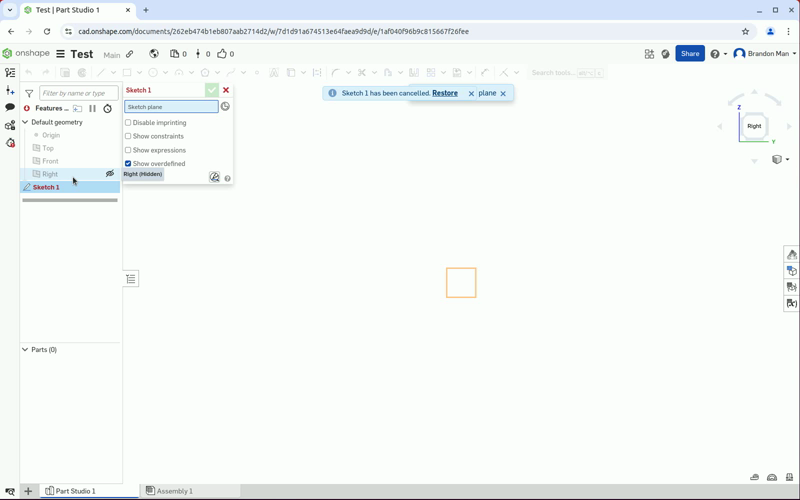
click(73, 176)
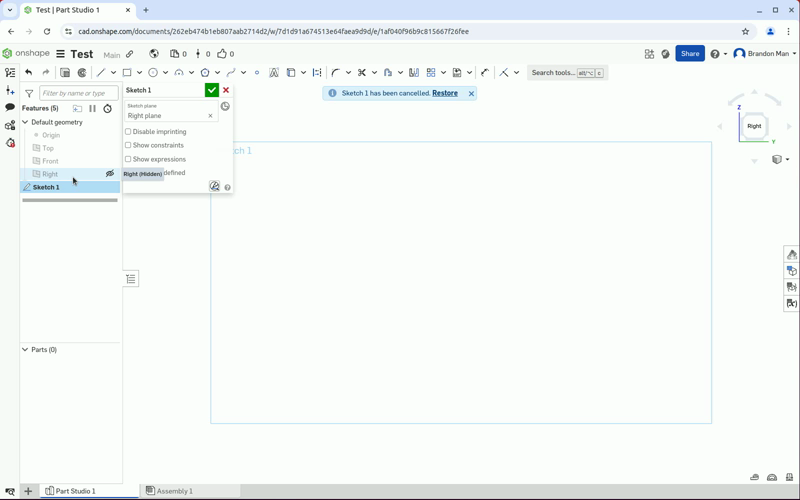
mouse_move(73, 352)
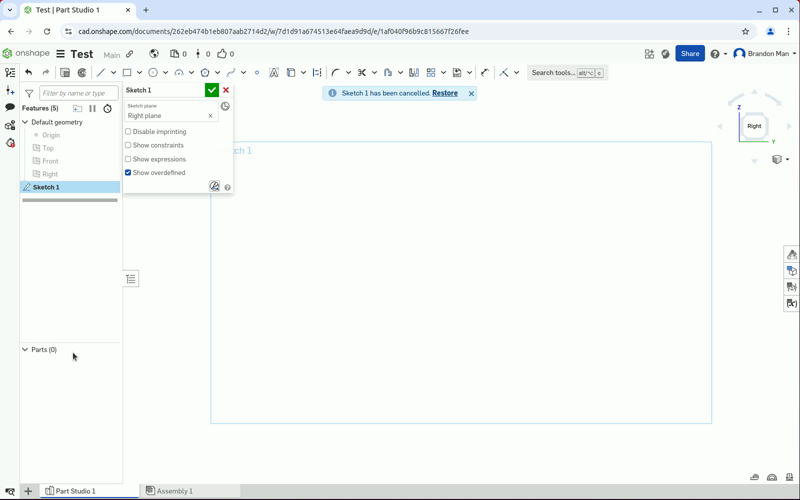
key(y)
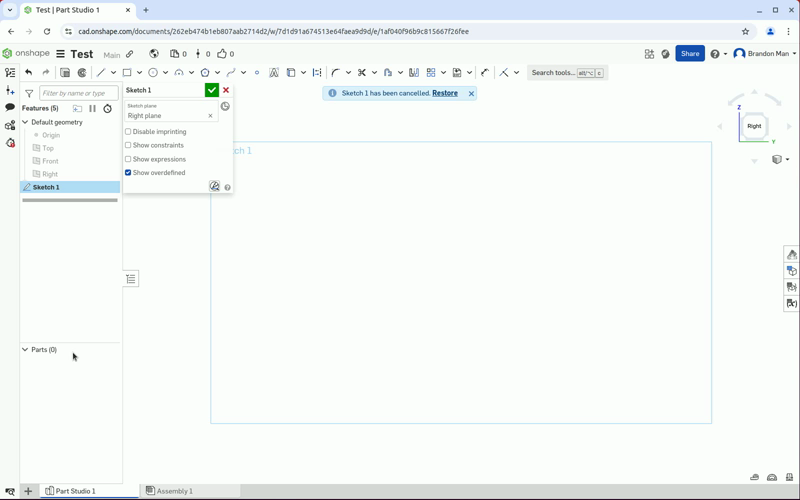
key(c)
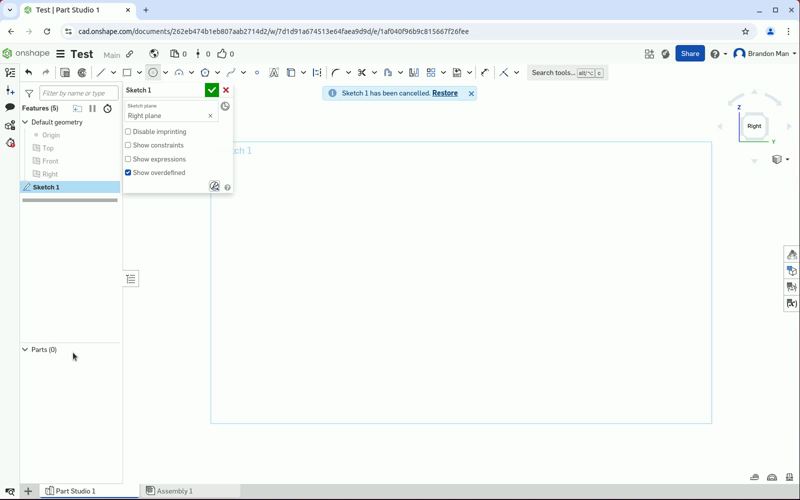
key_down(shift)
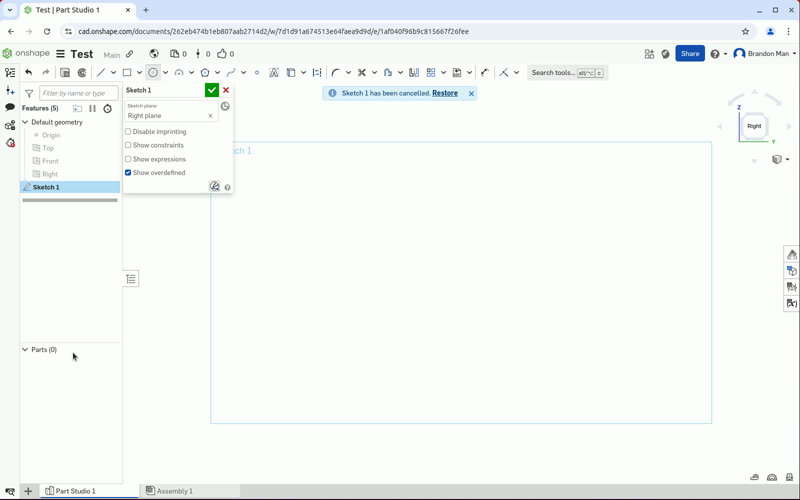
mouse_move(461, 282)
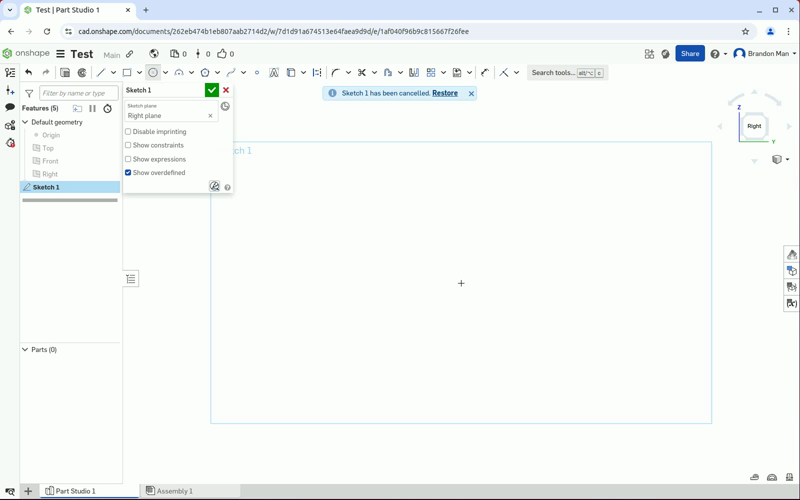
click(461, 282)
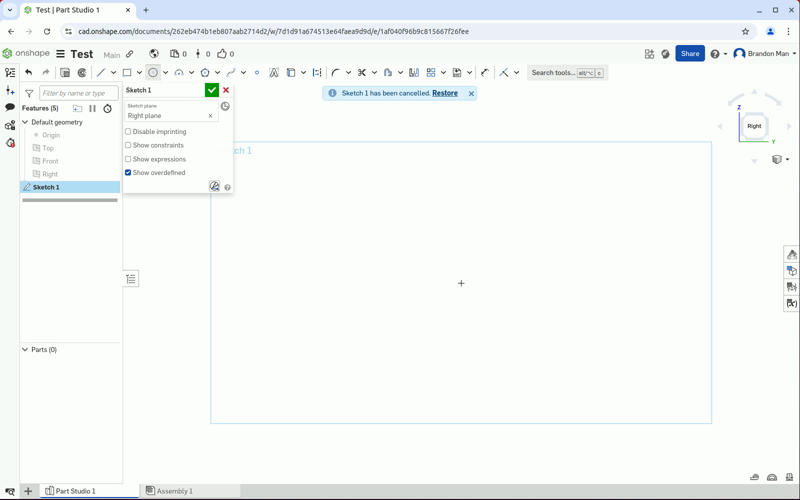
key_up(shift)
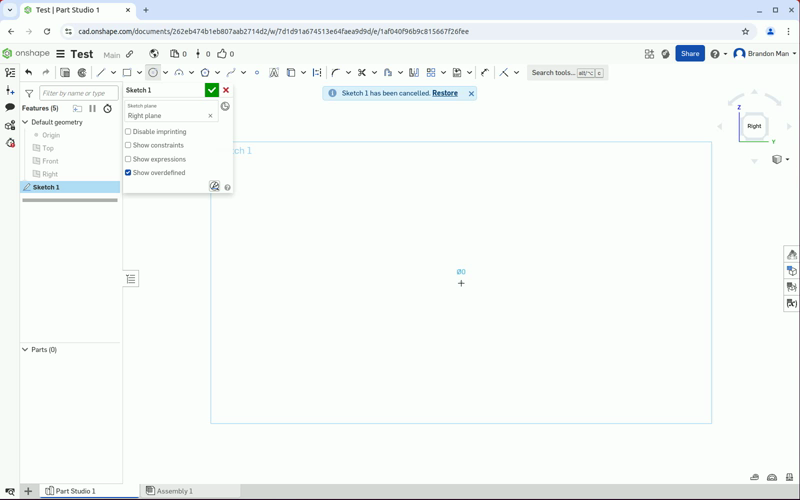
mouse_move(530, 282)
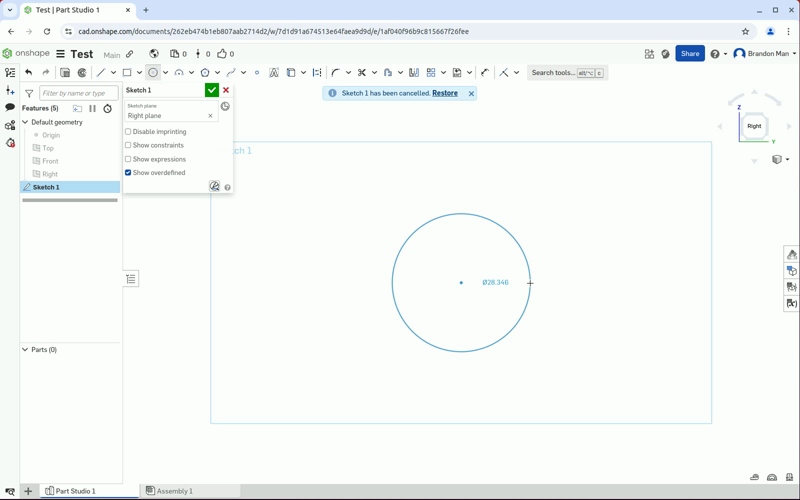
click(530, 282)
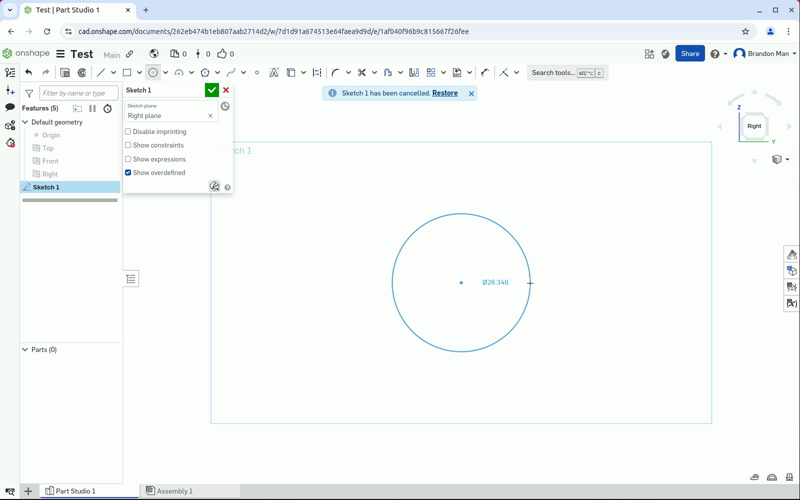
key(esc)
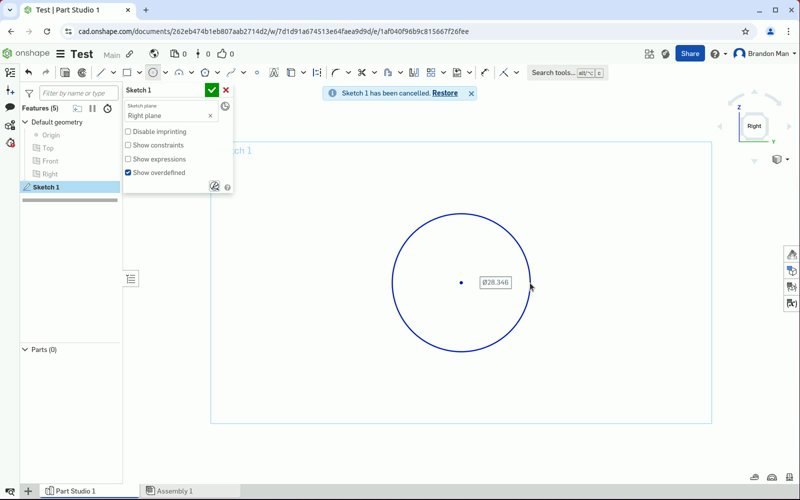
key(c)
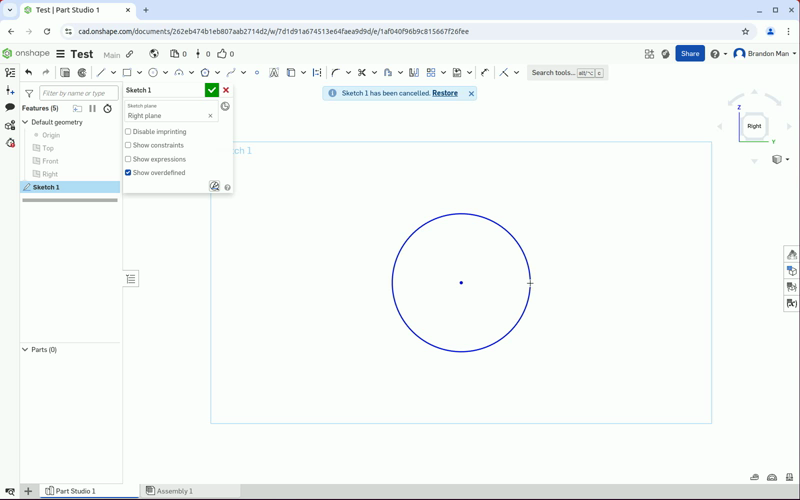
key_down(shift)
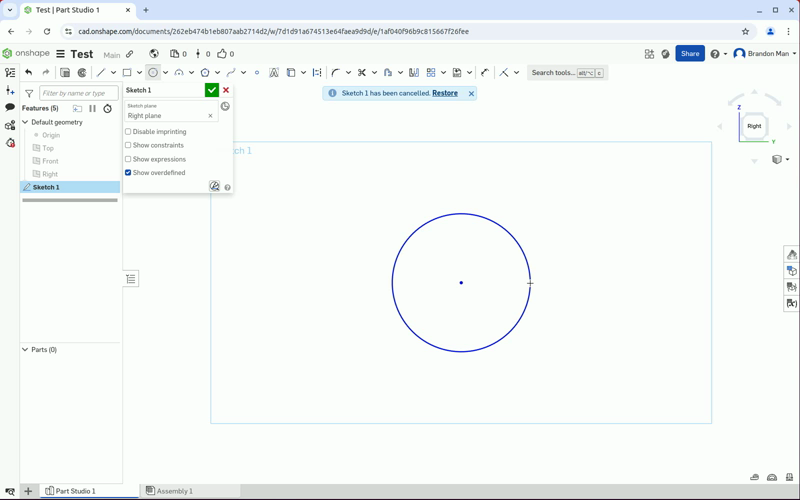
mouse_move(461, 282)
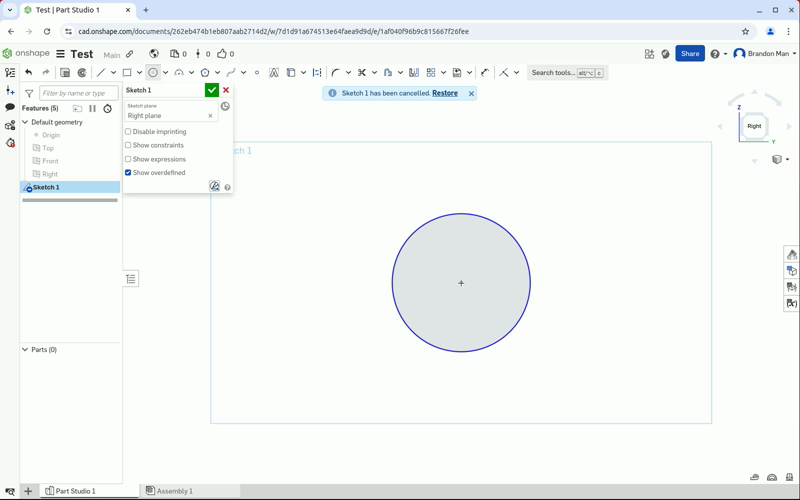
click(461, 282)
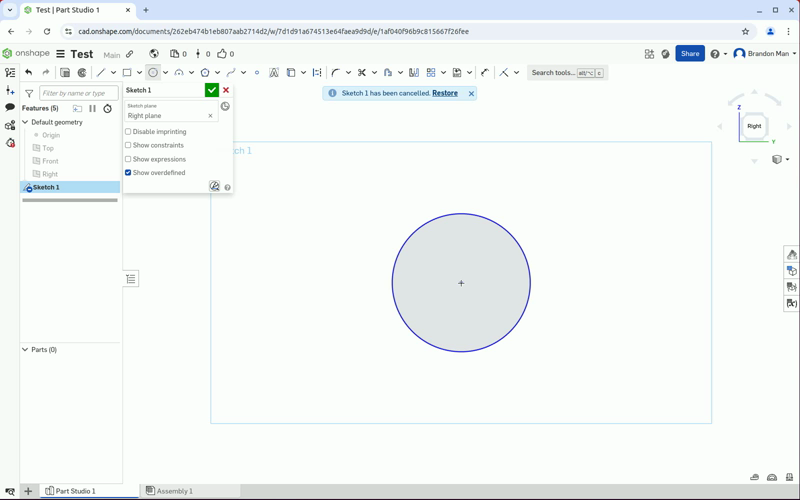
key_up(shift)
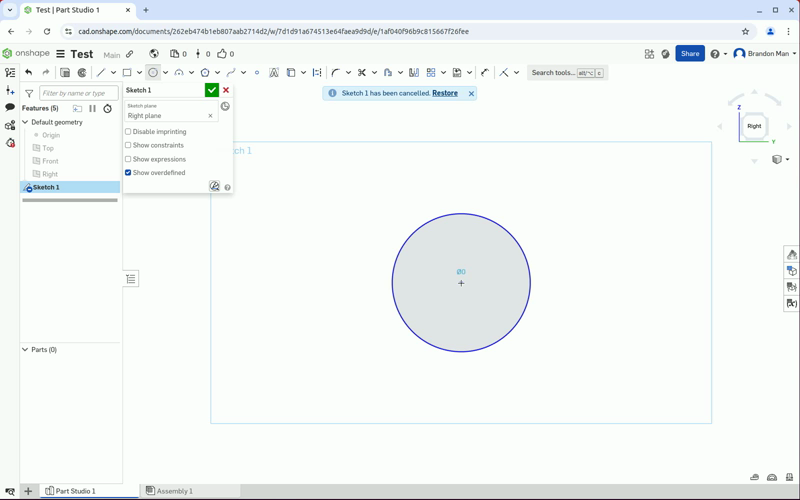
mouse_move(492, 282)
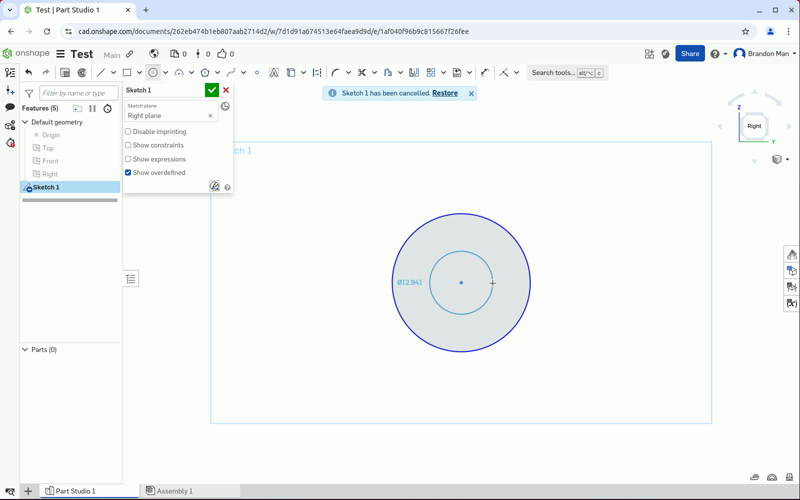
click(492, 282)
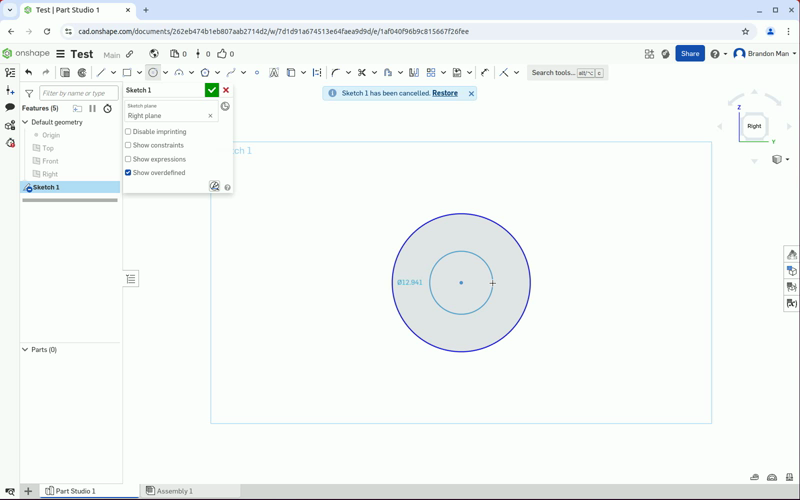
key(esc)
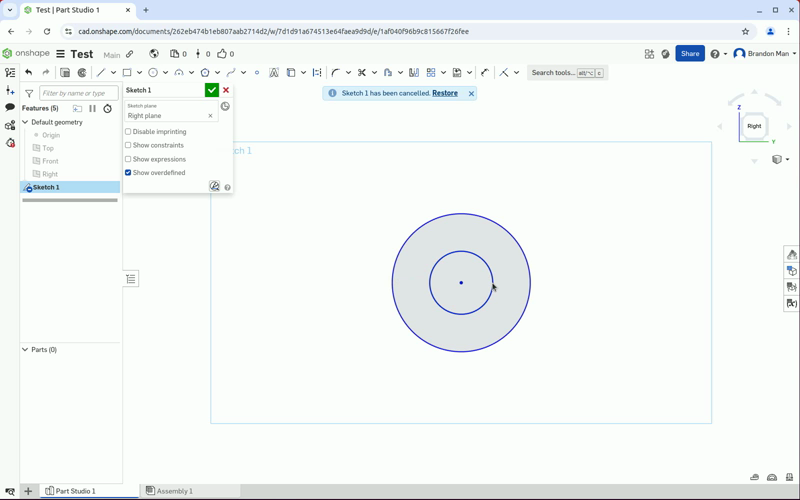
mouse_move(405, 288)
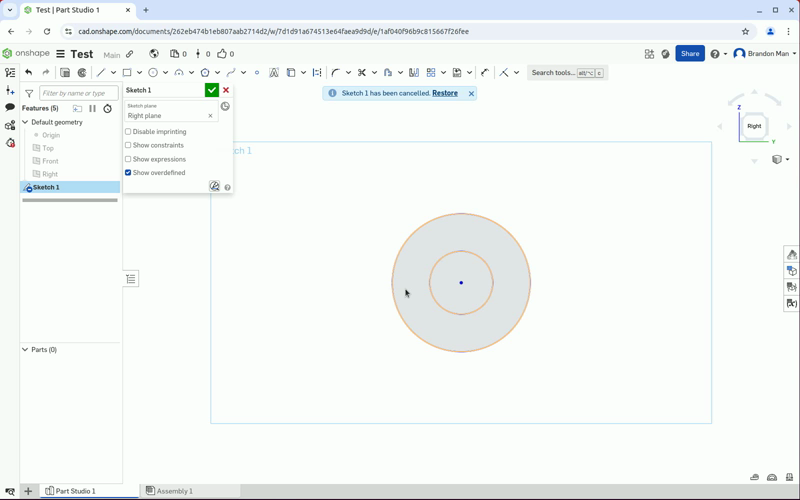
click(405, 288)
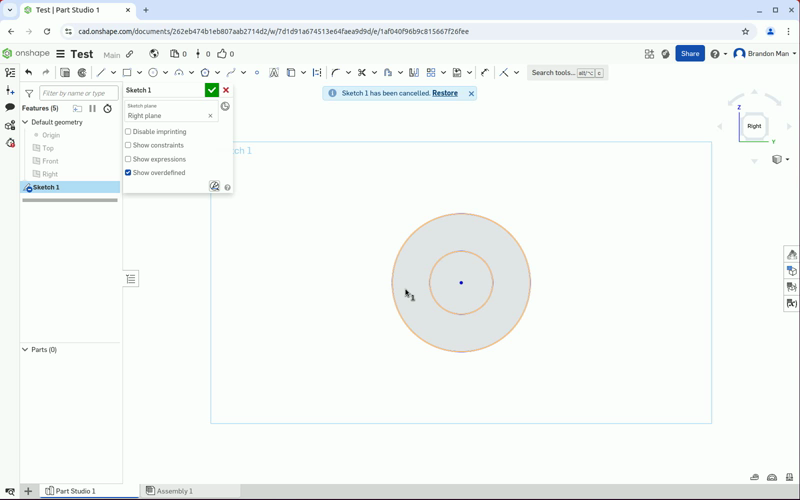
mouse_move(73, 352)
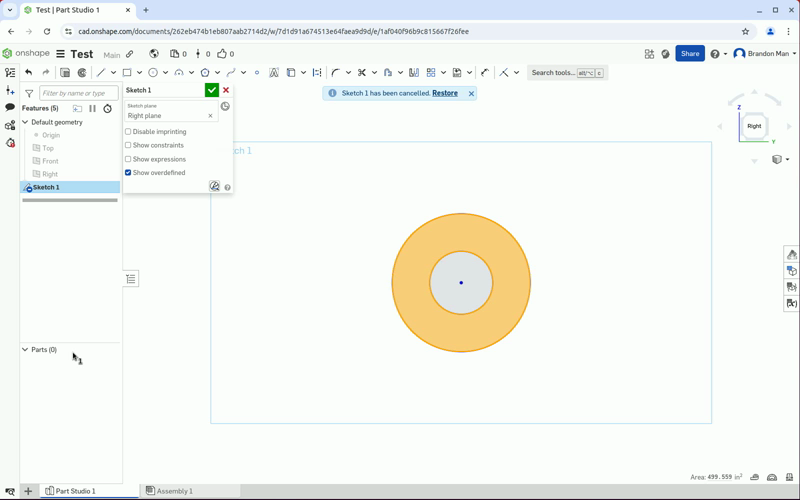
key(shift+y)
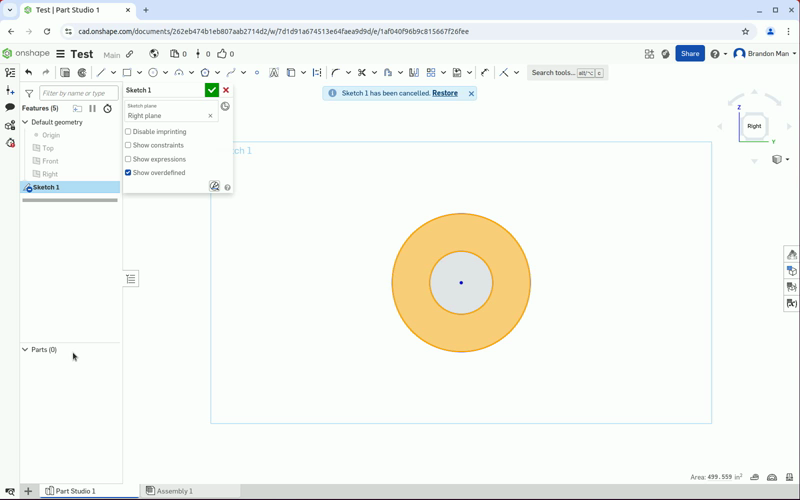
key(shift+e)
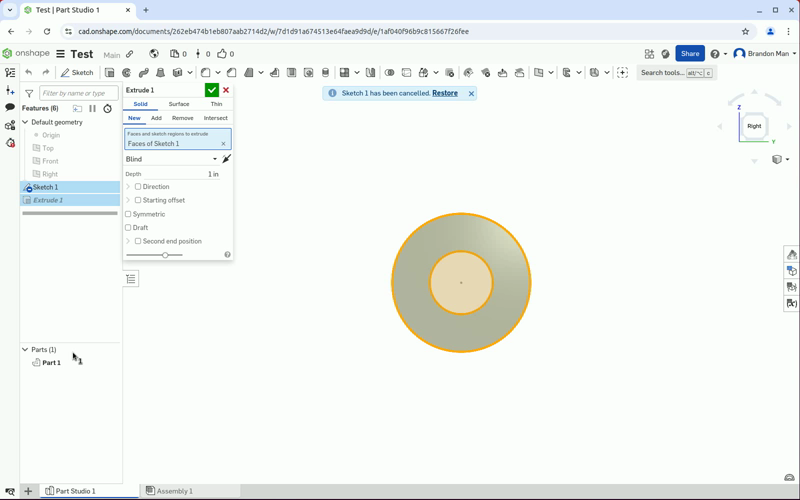
mouse_move(143, 106)
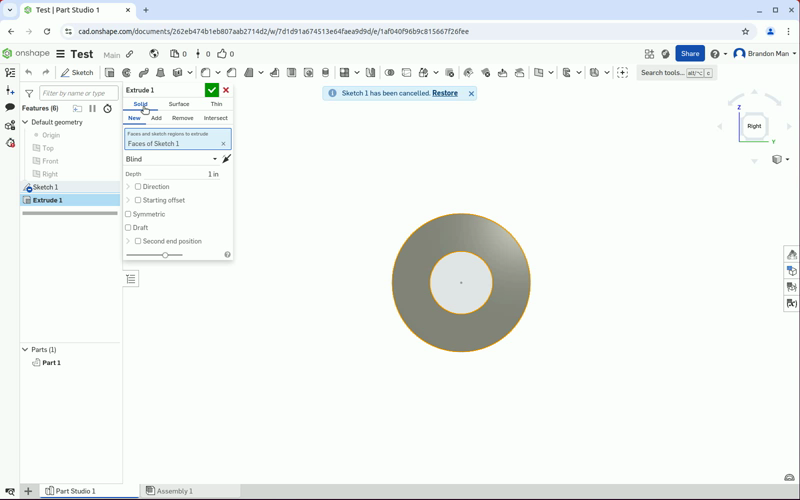
click(143, 106)
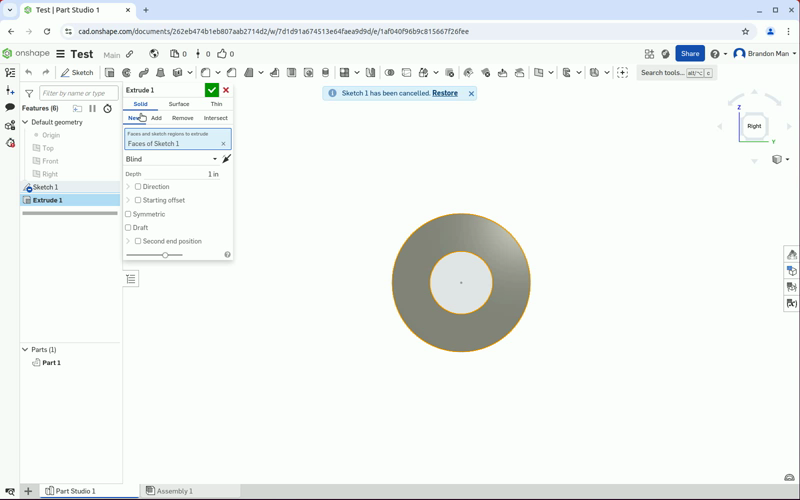
mouse_move(137, 120)
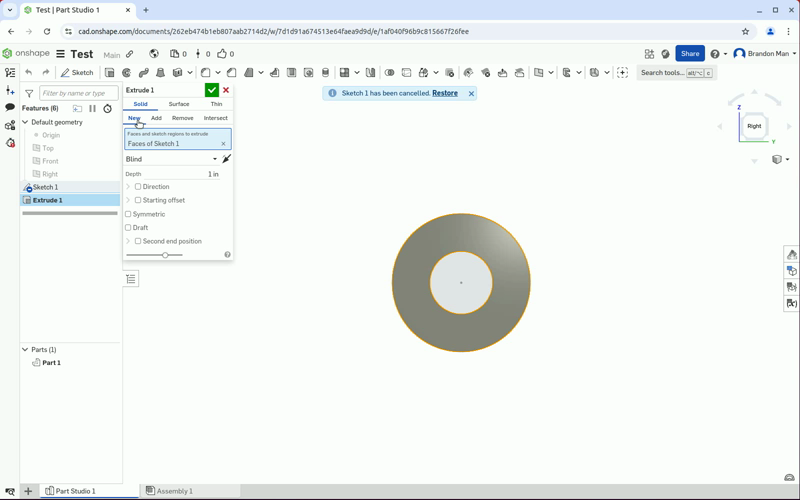
click(137, 120)
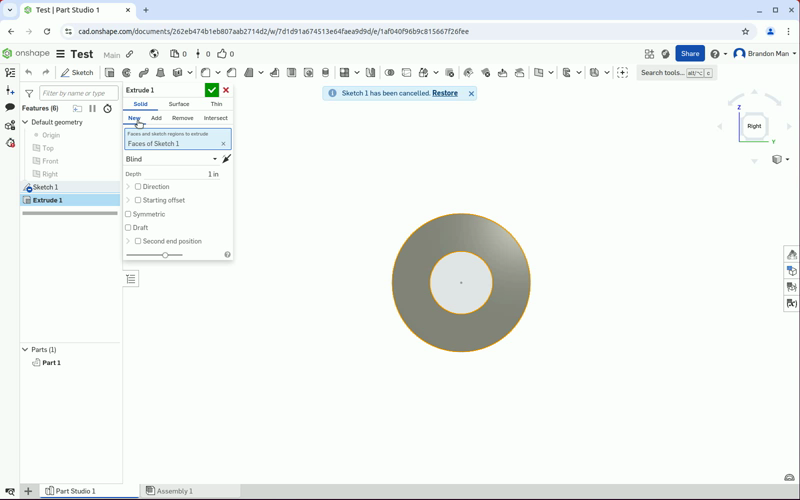
key(tab, 4)
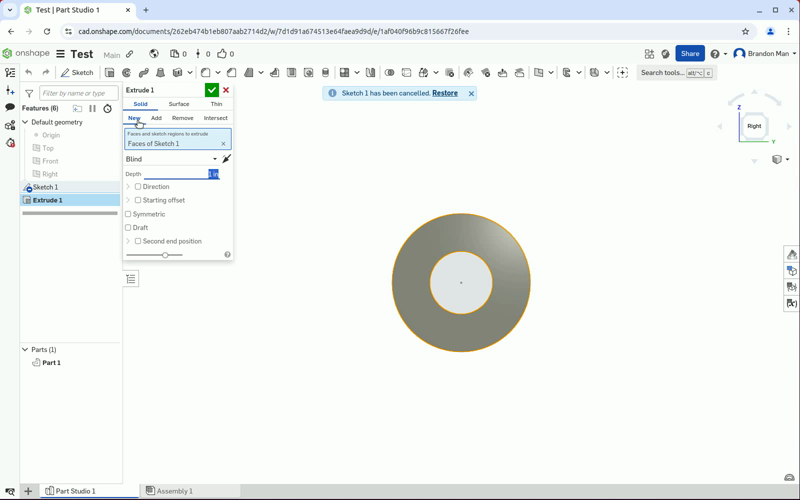
text(41.402)
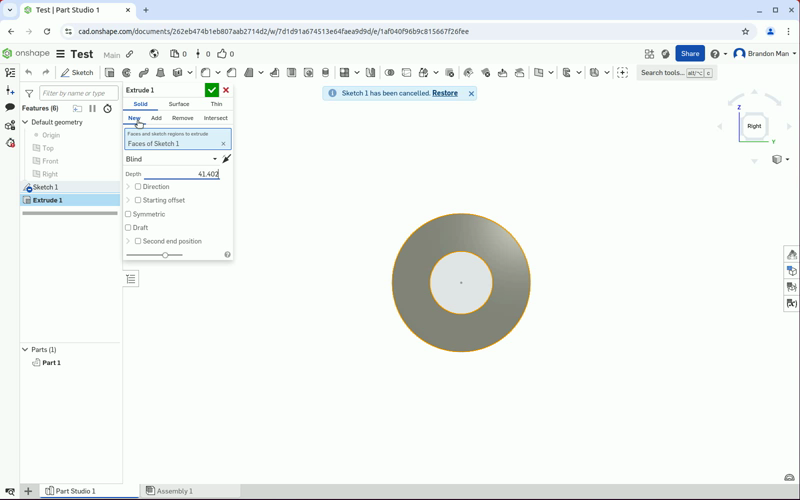
key(tab, 3)
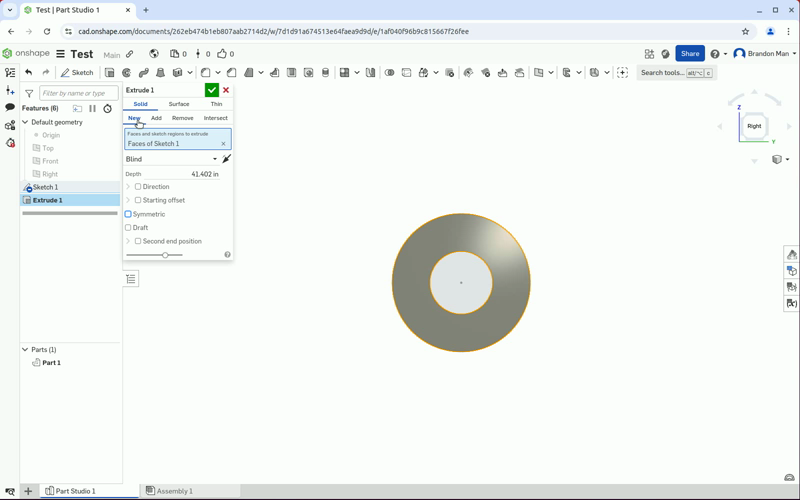
key(space)
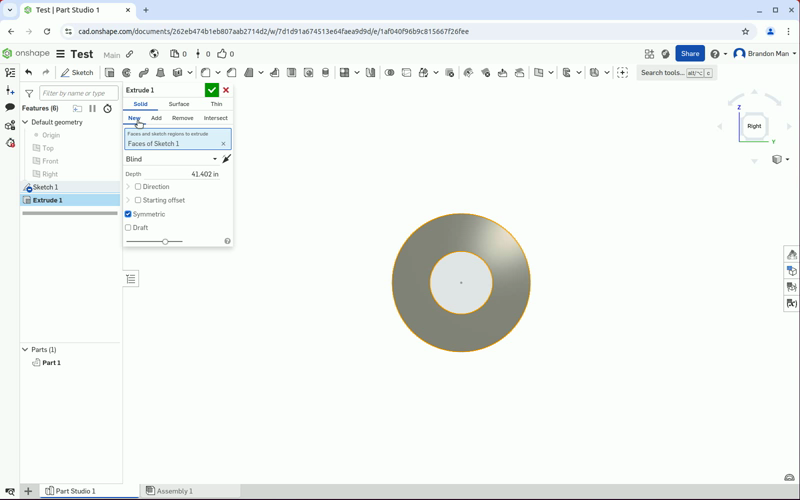
key(enter)
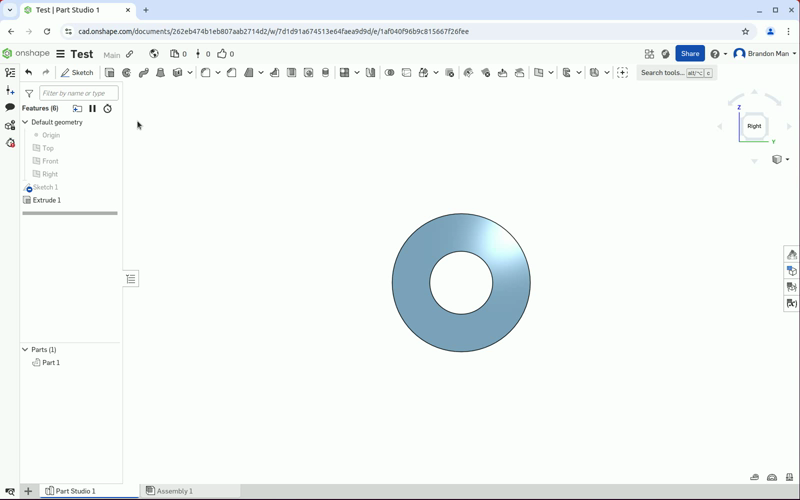
key(shift+h)
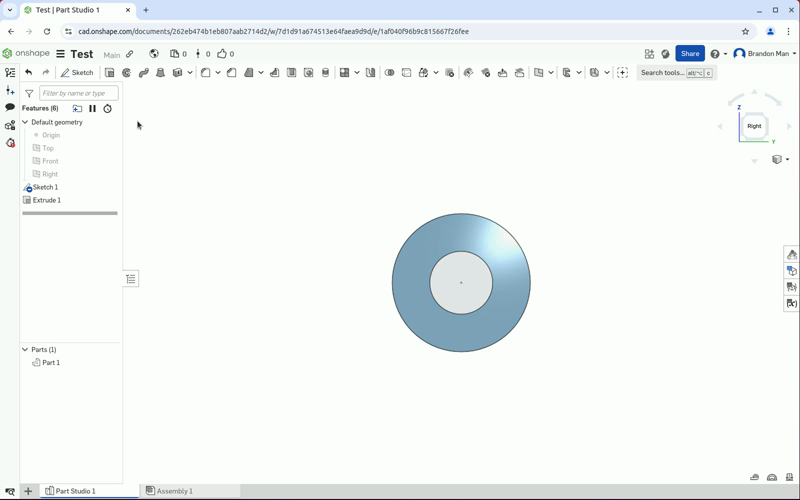
key(shift+h)
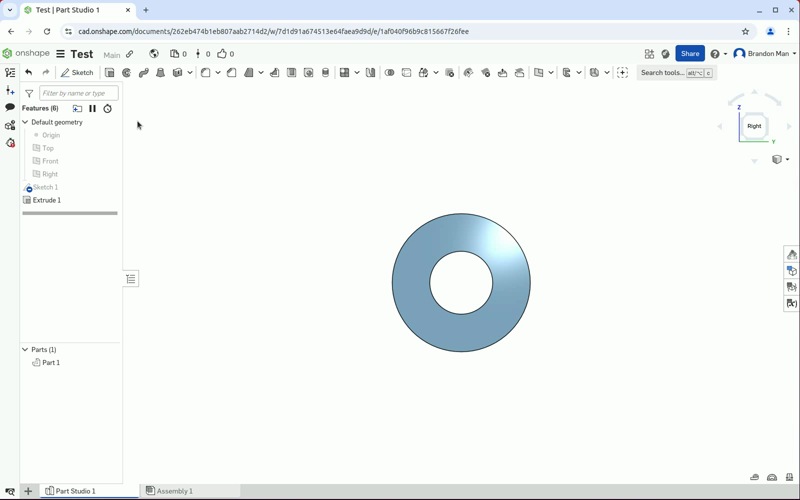
mouse_move(73, 189)
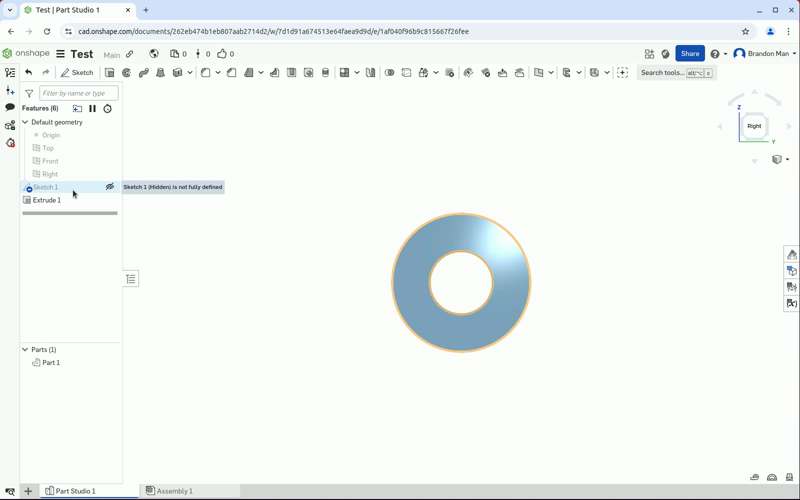
click(73, 189)
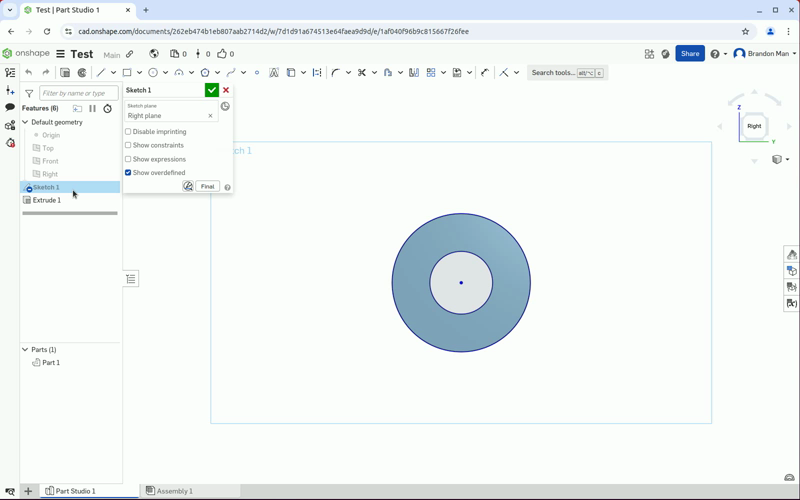
mouse_move(229, 92)
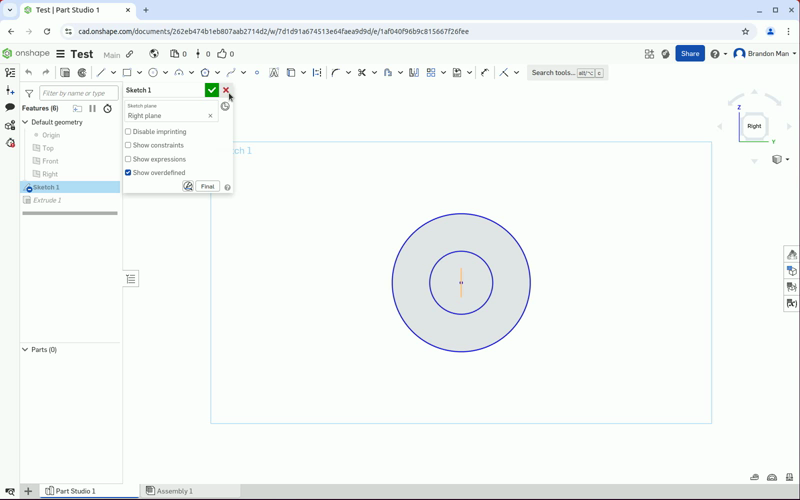
click(229, 92)
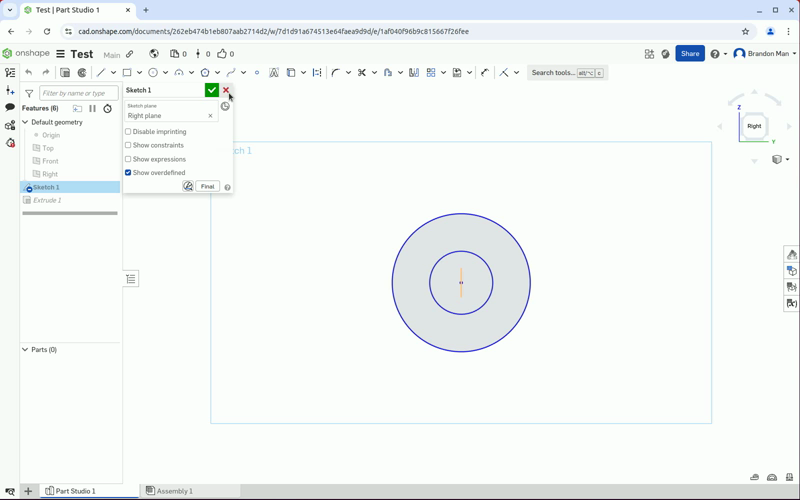
key(shift+s)
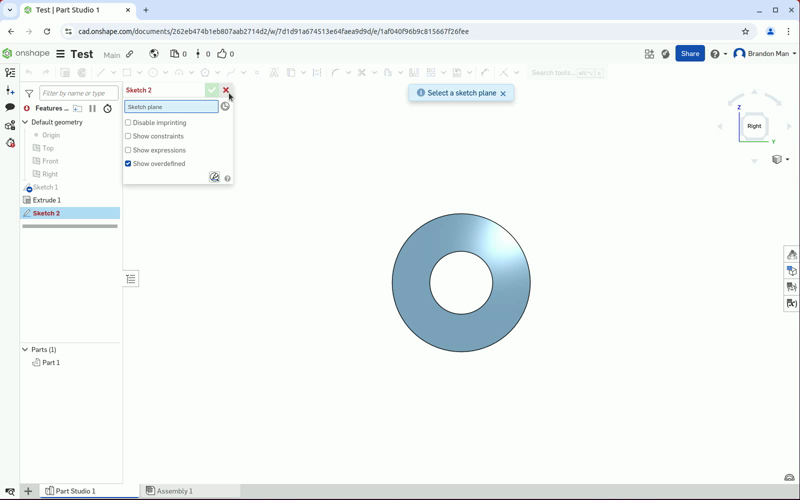
mouse_move(73, 176)
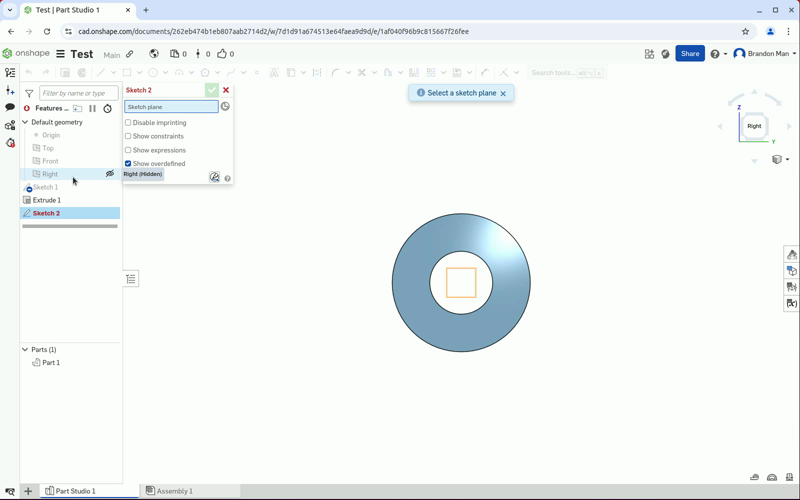
click(73, 176)
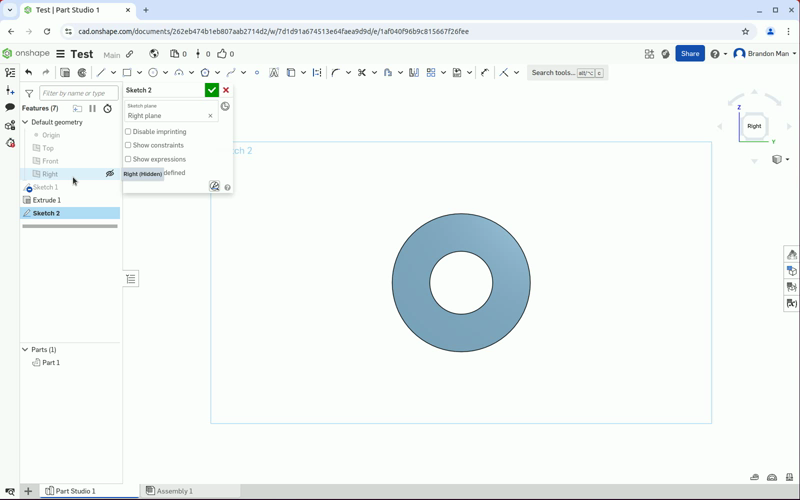
mouse_move(73, 352)
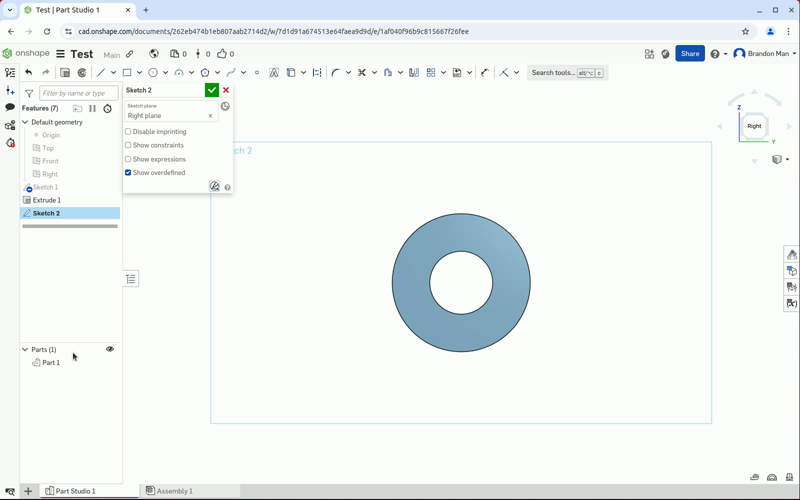
key(y)
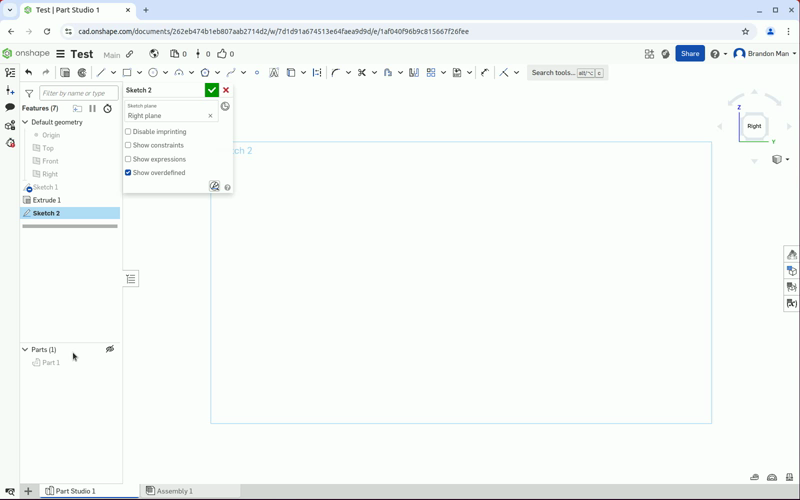
key(c)
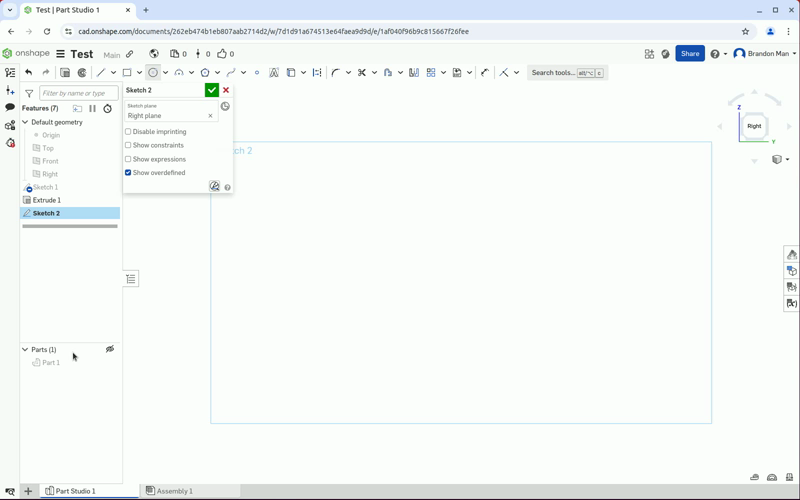
key_down(shift)
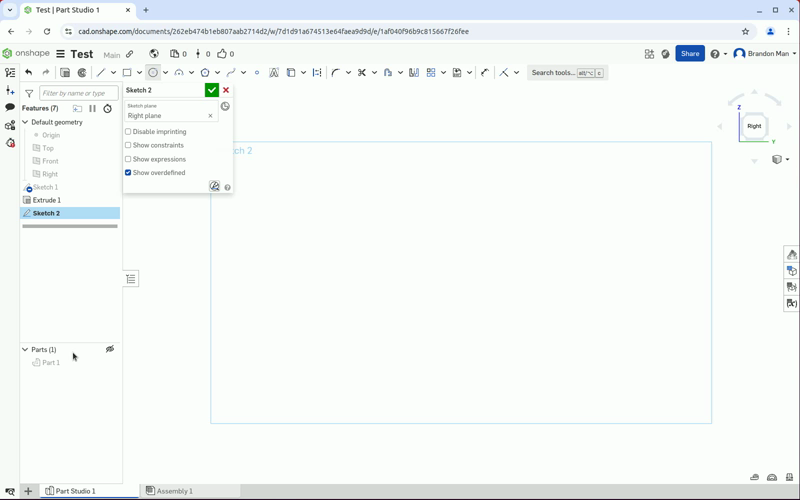
mouse_move(461, 282)
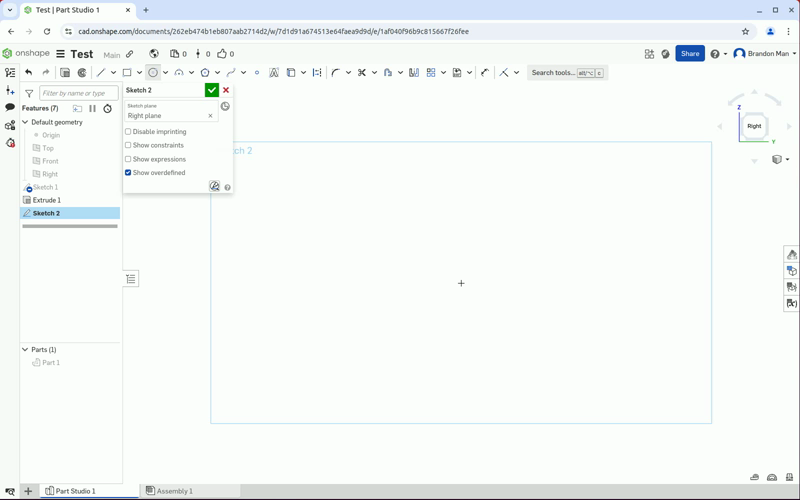
click(461, 282)
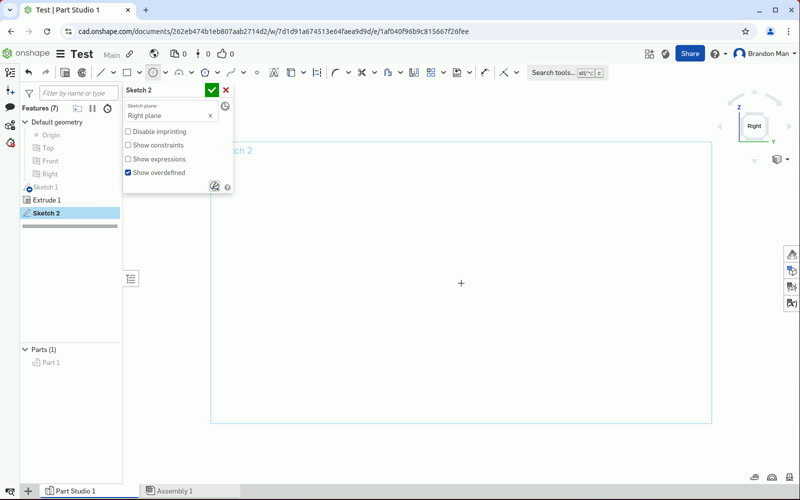
key_up(shift)
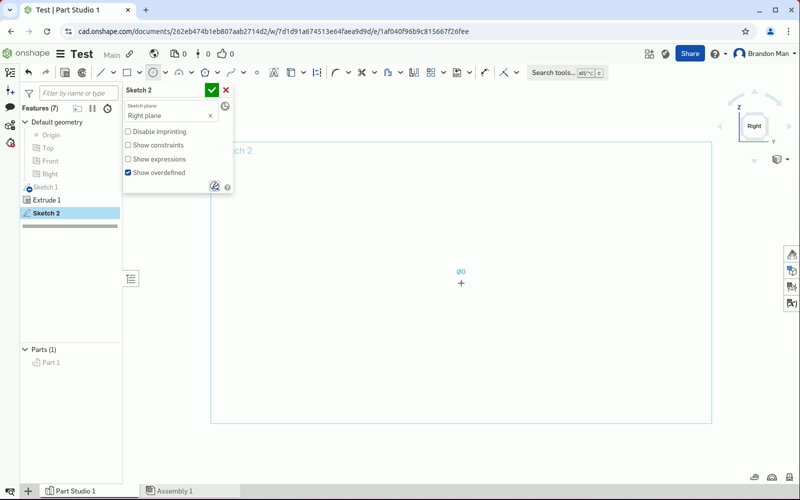
mouse_move(493, 282)
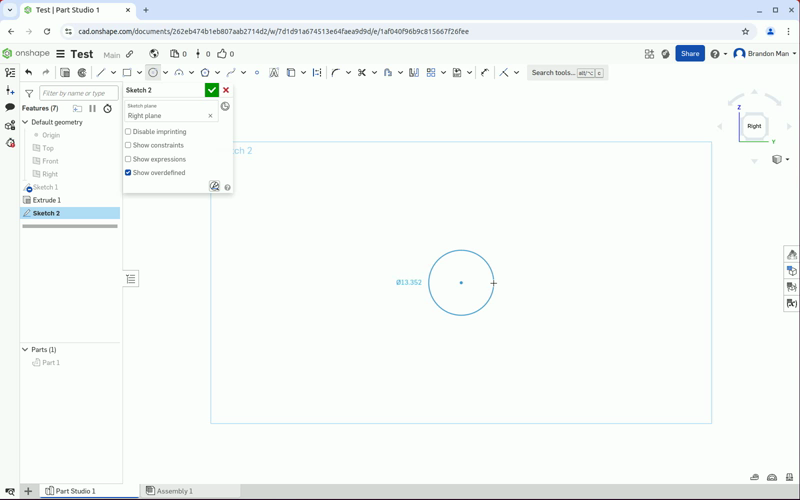
click(493, 282)
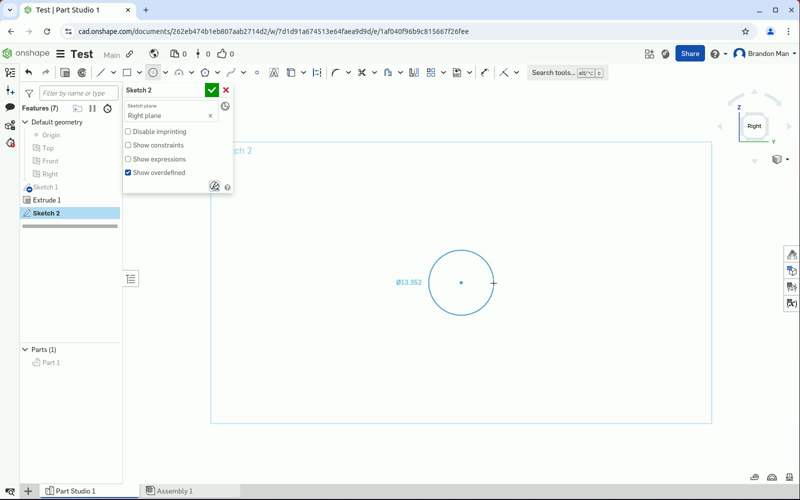
key(esc)
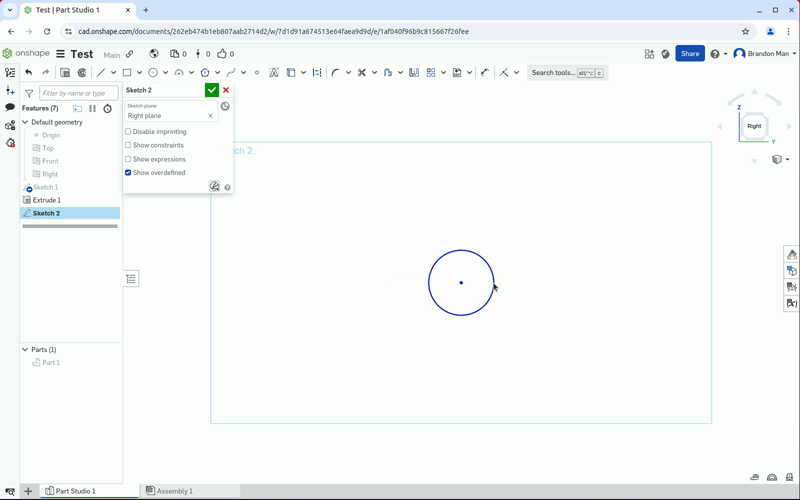
mouse_move(460, 308)
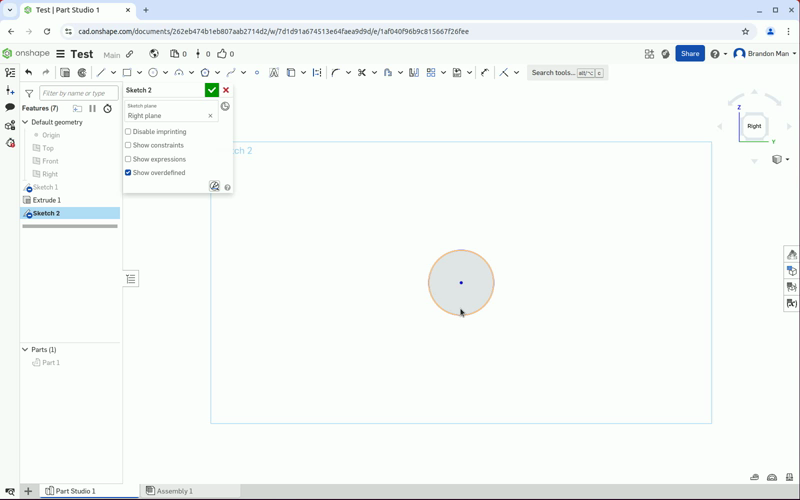
click(460, 308)
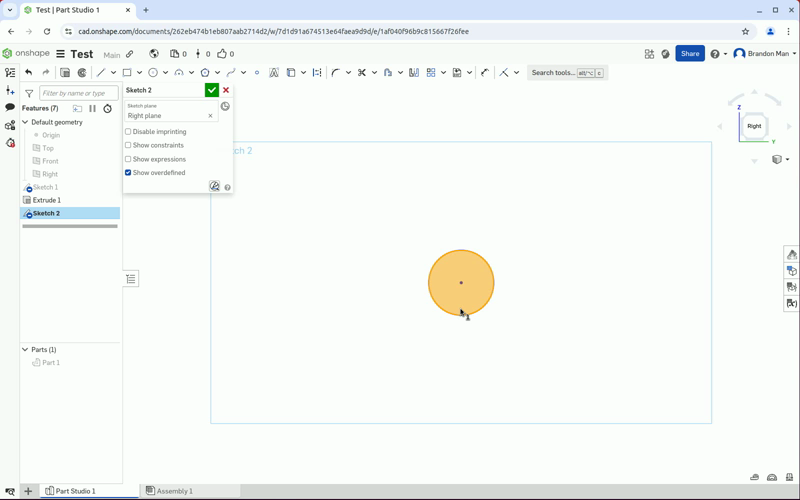
mouse_move(73, 352)
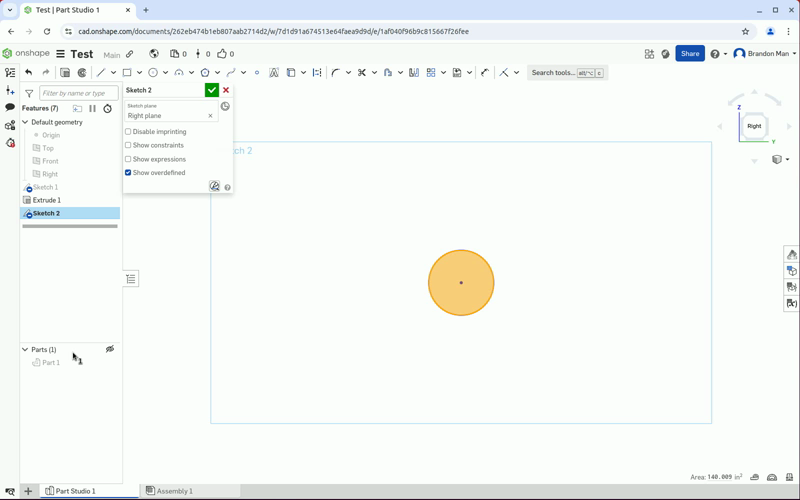
key(shift+y)
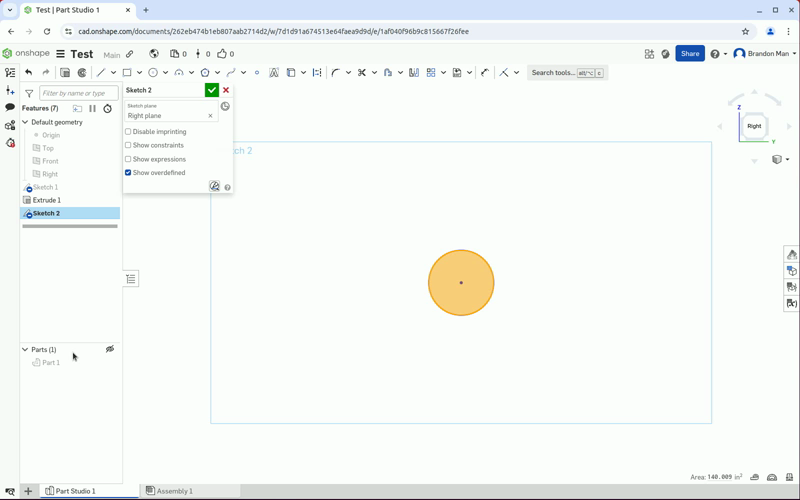
key(shift+e)
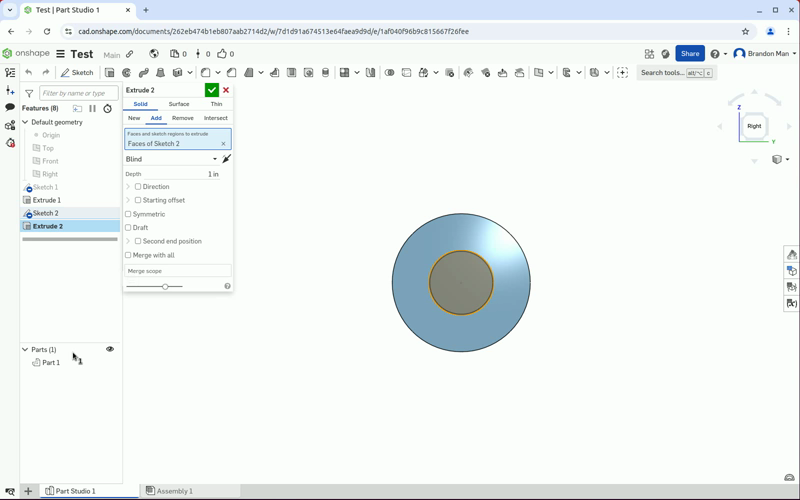
mouse_move(143, 106)
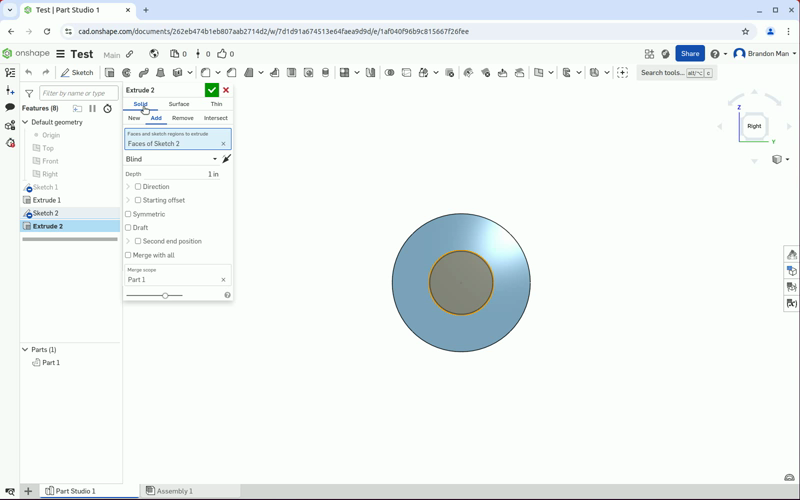
click(143, 106)
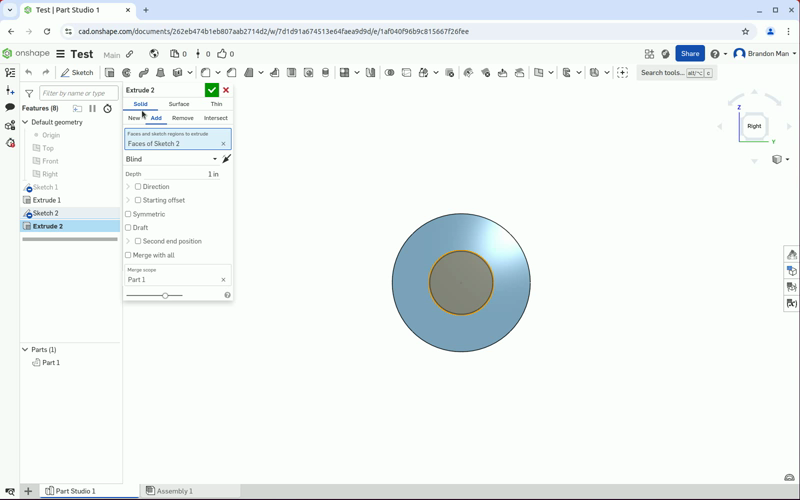
mouse_move(137, 120)
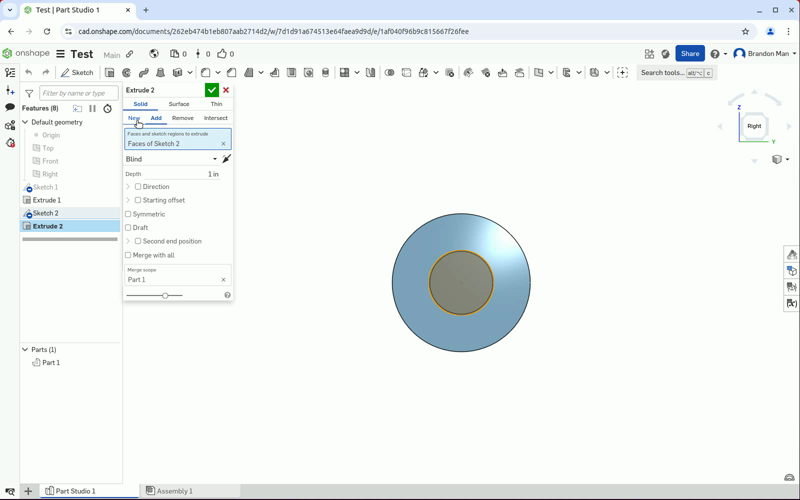
click(137, 120)
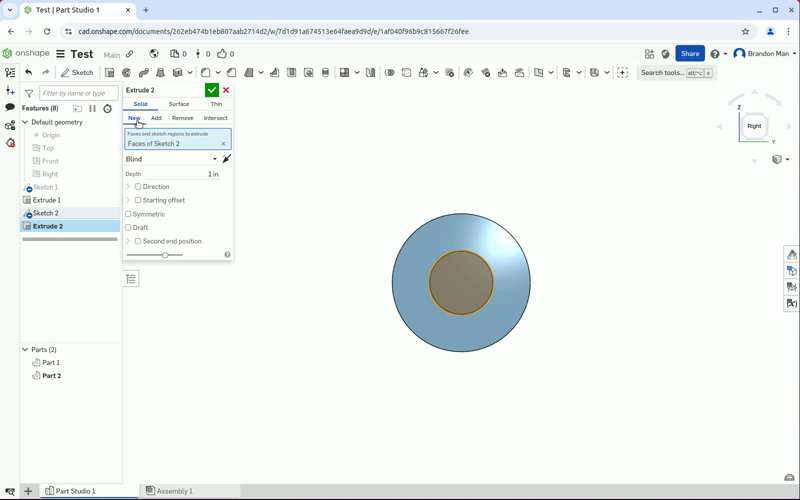
key(tab, 4)
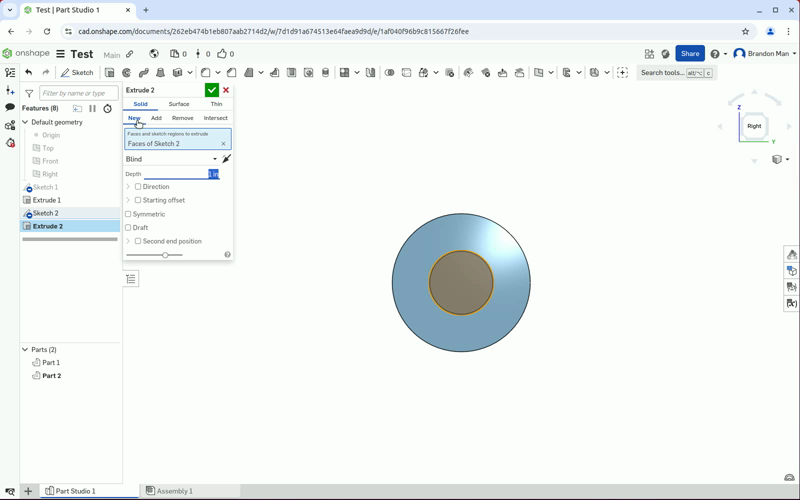
text(46.216)
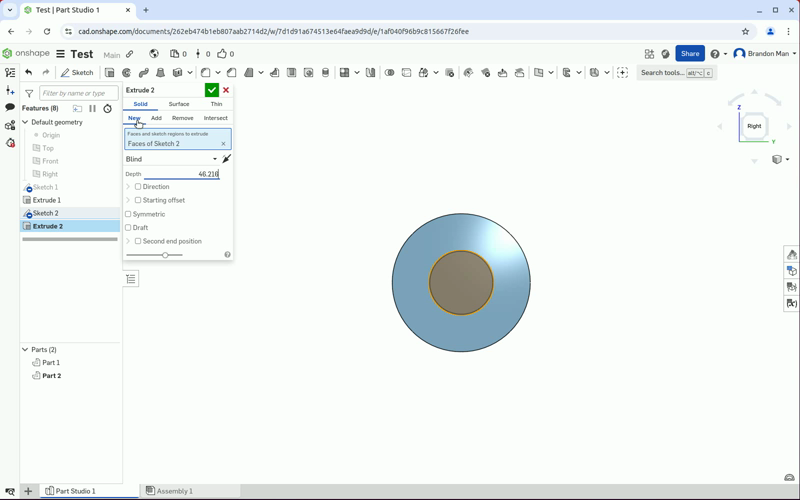
key(tab, 3)
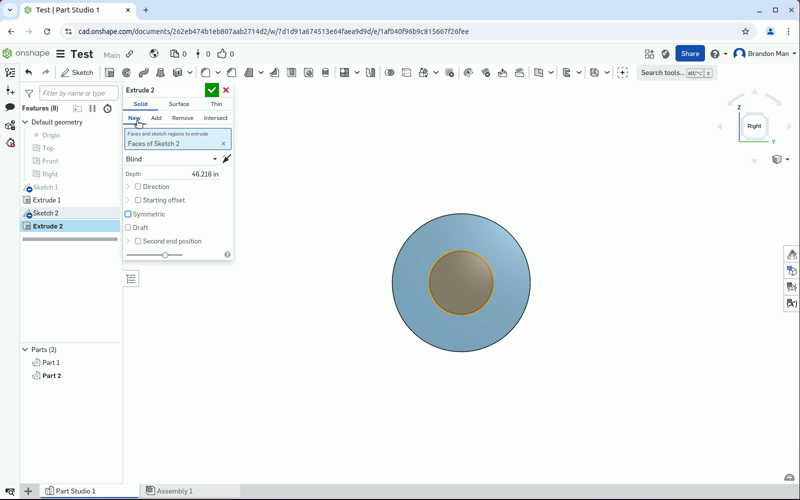
key(space)
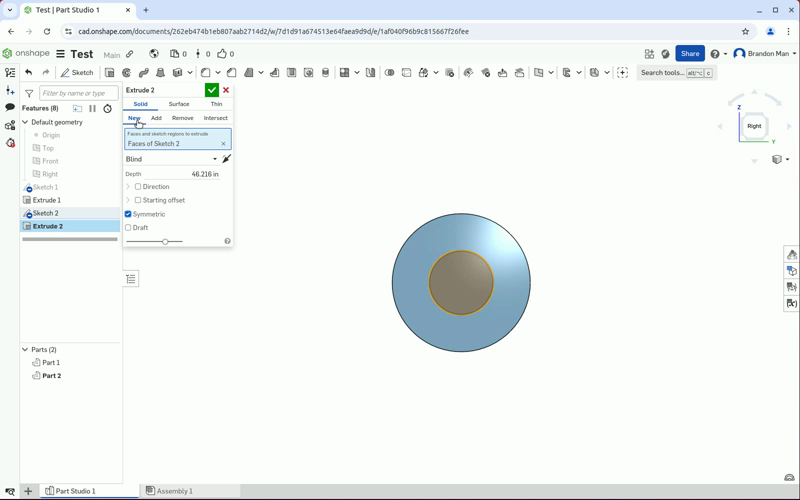
key(enter)
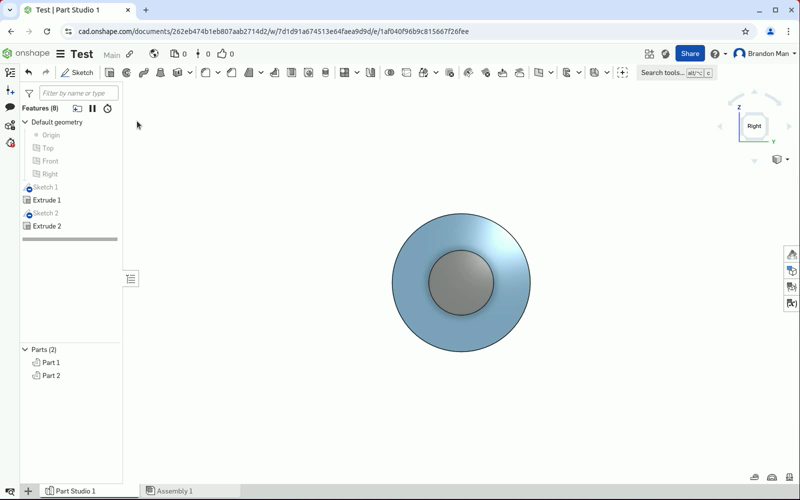
key(shift+h)
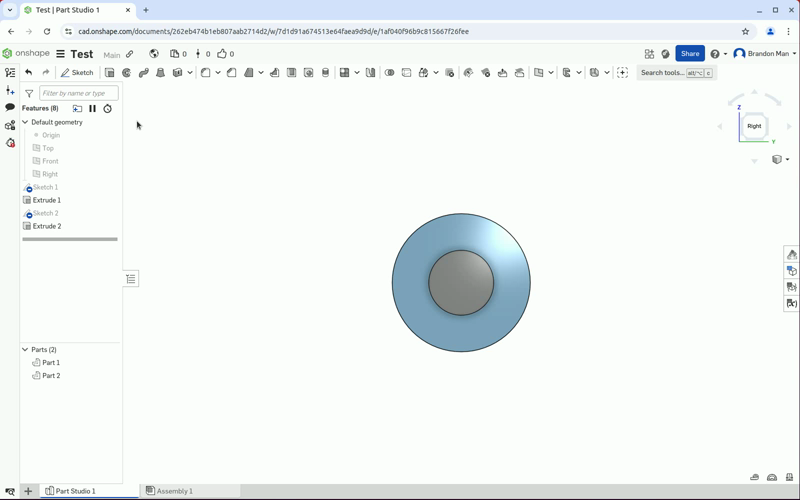
key(shift+h)
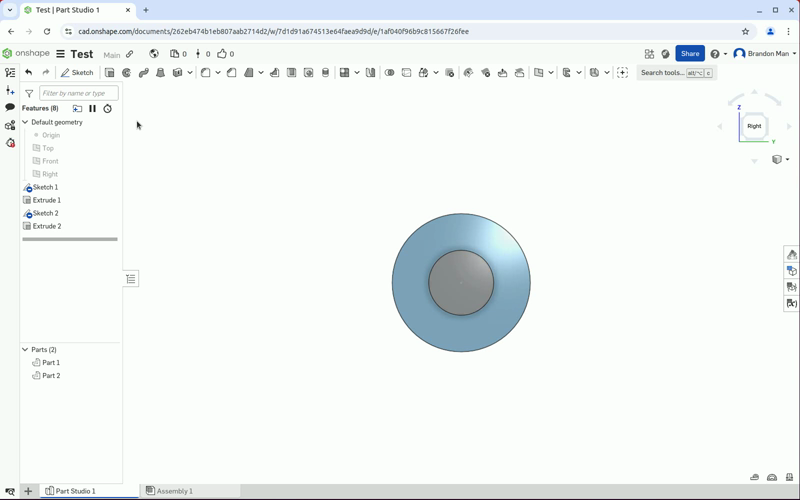
key(shift+7)
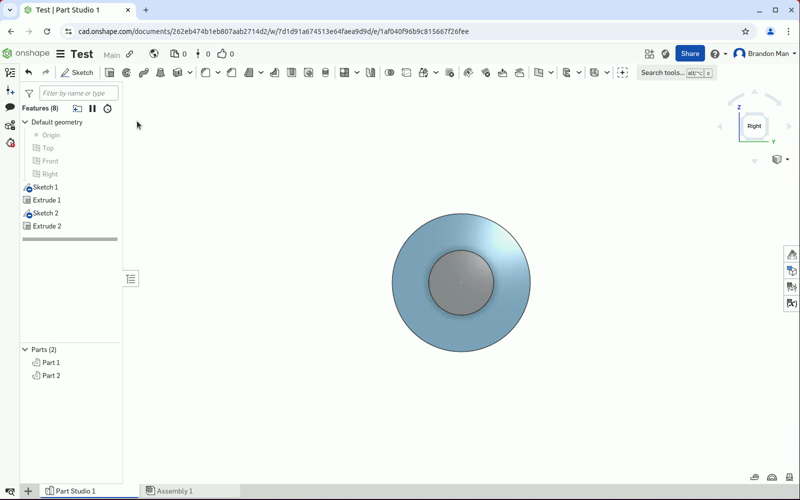
key(right, 2)
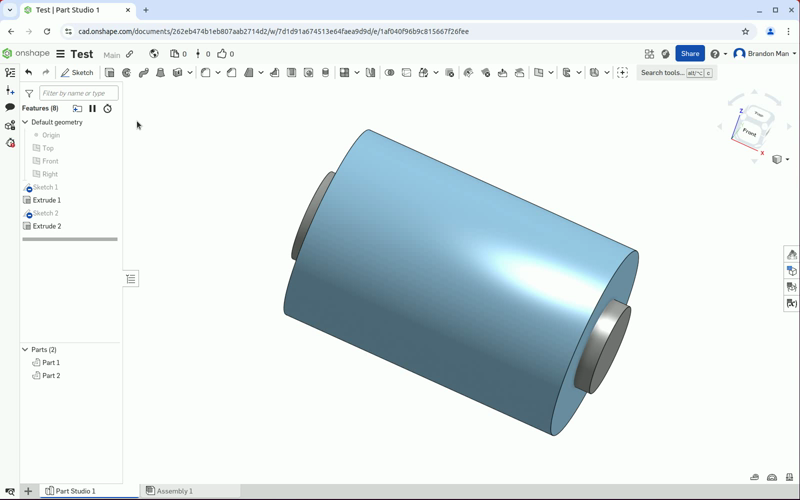
key(down, 2)
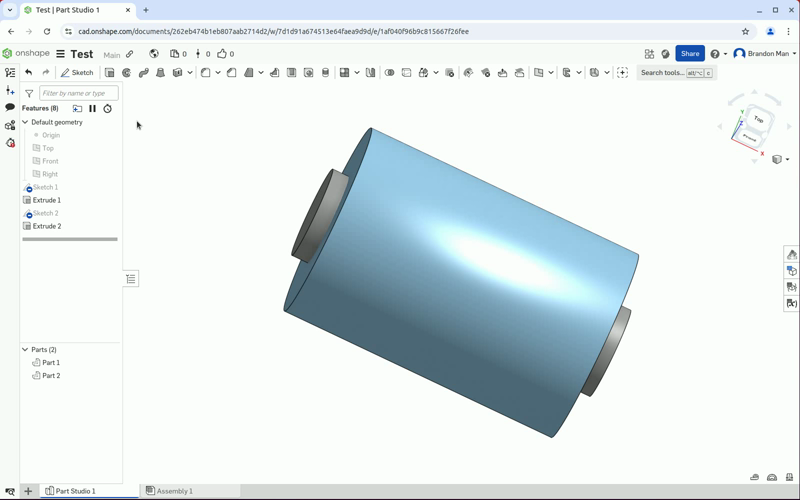
key(up, 2)
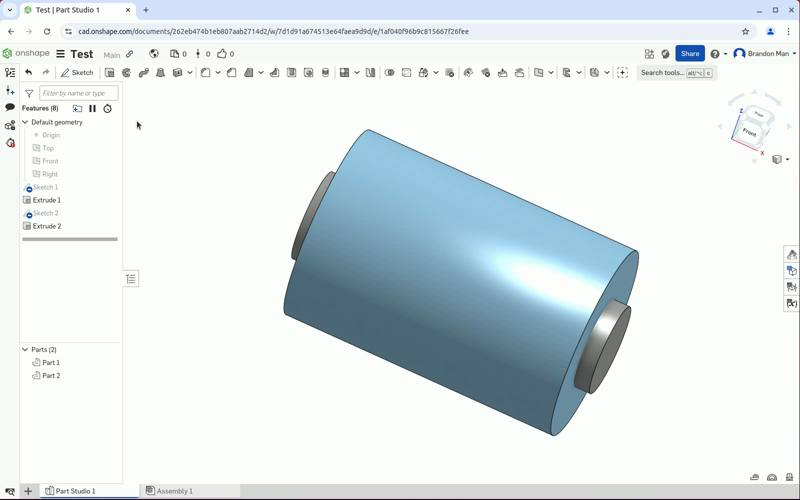
key(left, 2)
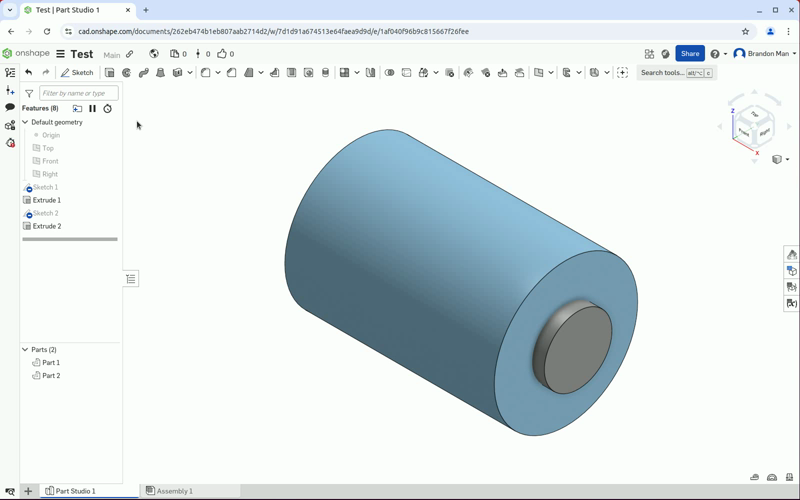
mouse_move(73, 189)
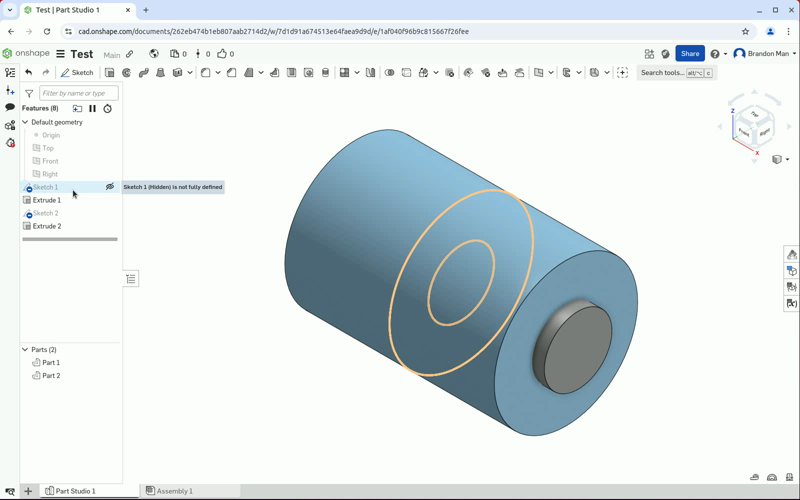
click(73, 189)